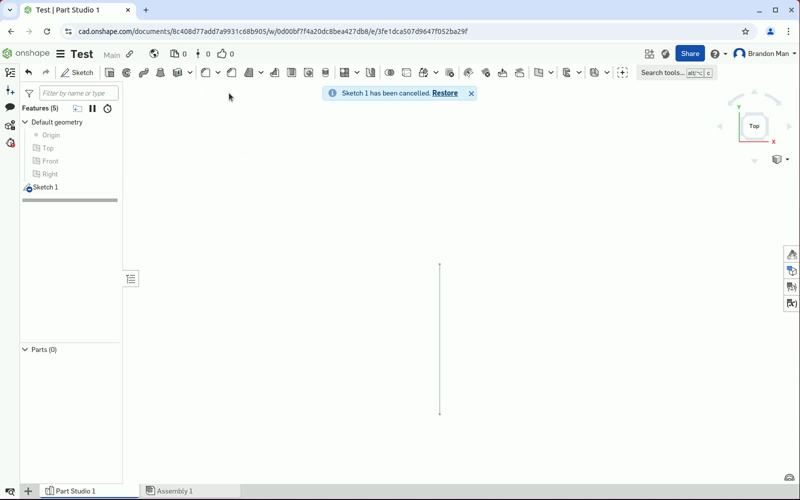
key(shift+h)
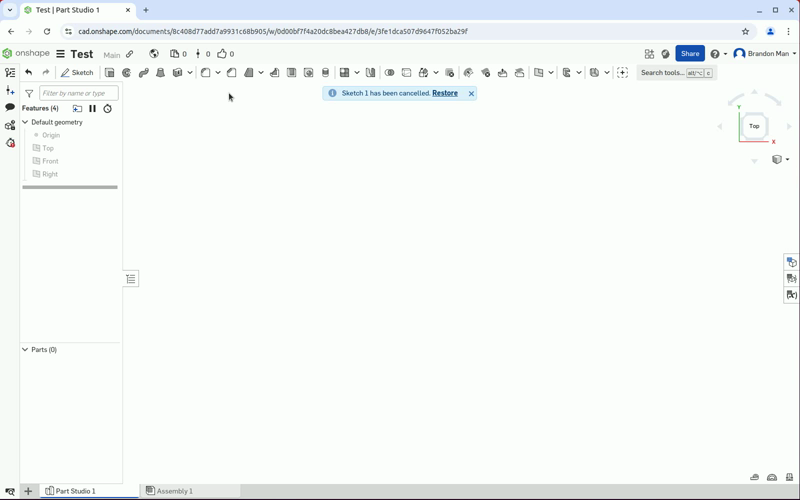
mouse_move(73, 352)
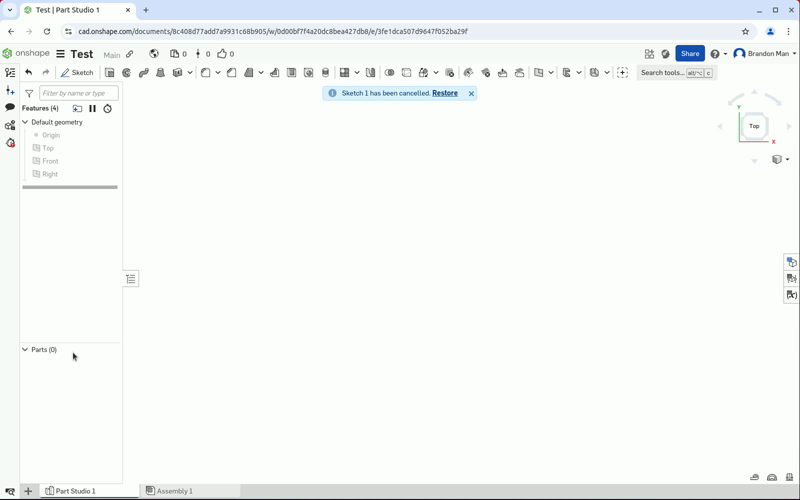
key(y)
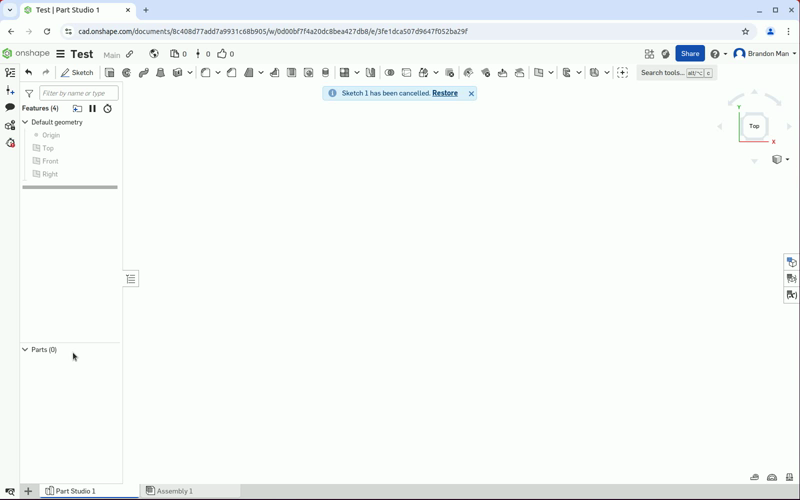
key(shift+p)
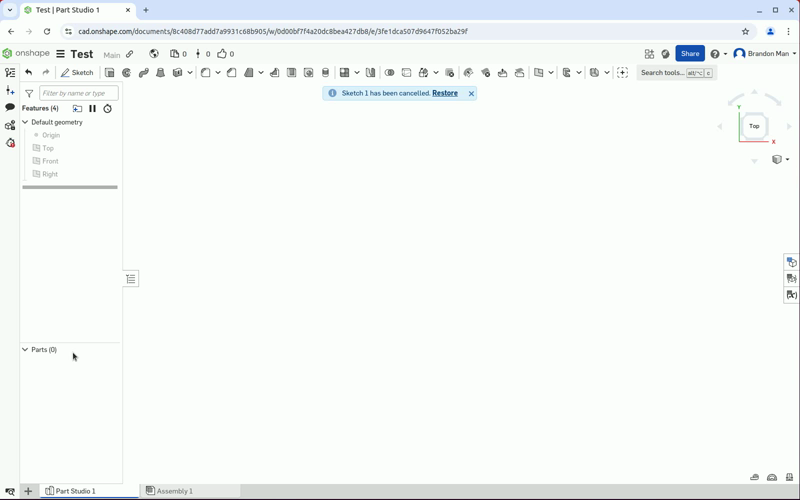
key(space)
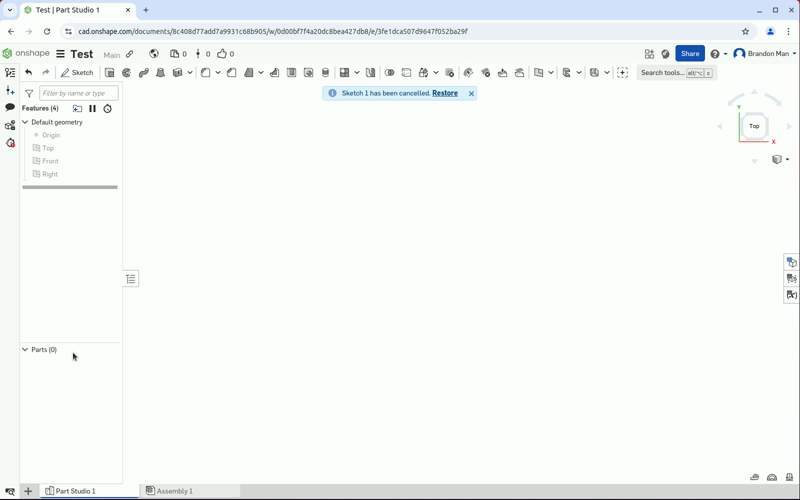
key_down(shift)
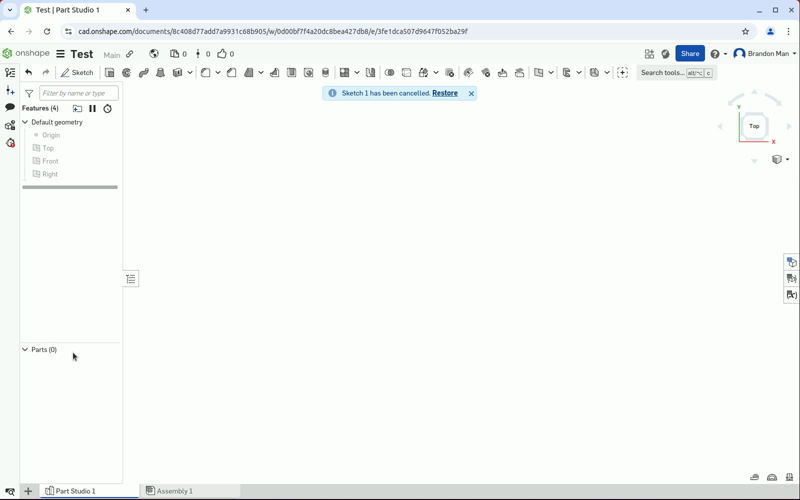
key(up)
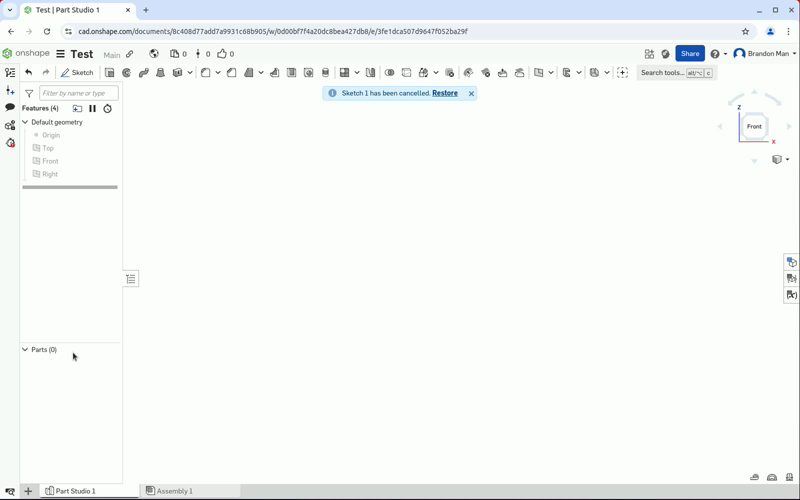
key_up(shift)
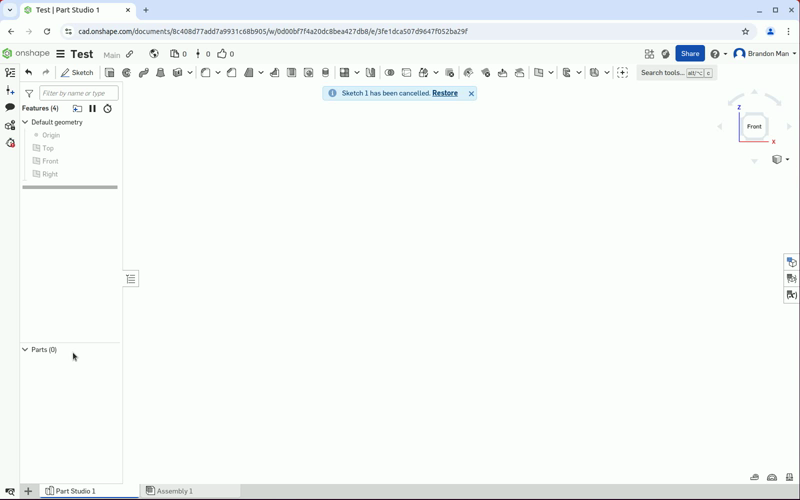
mouse_move(73, 352)
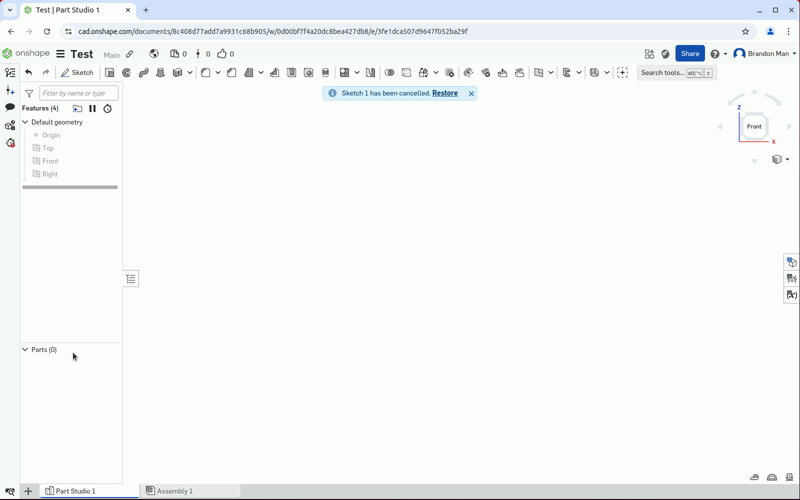
key(shift+y)
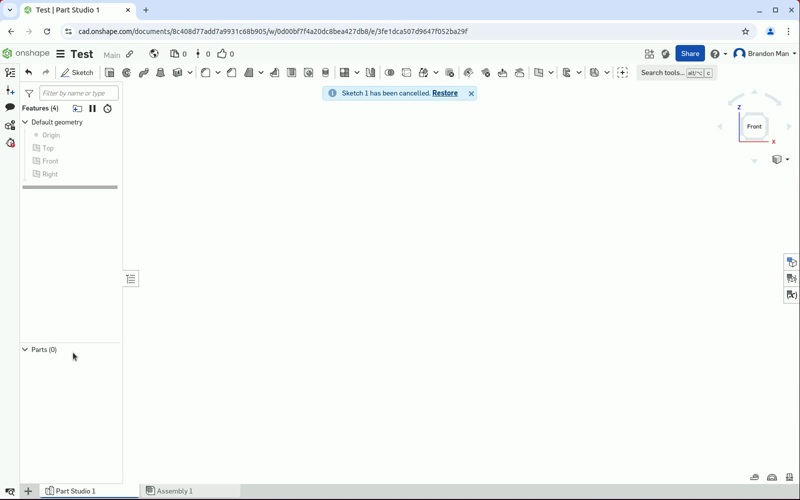
key(shift+s)
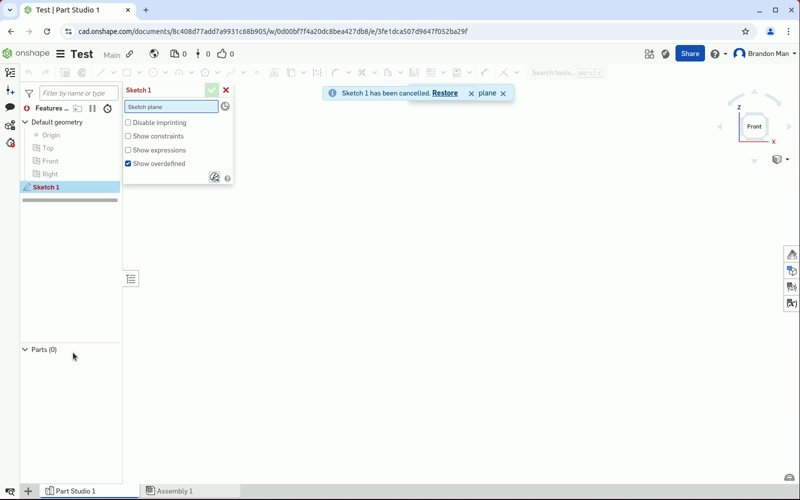
mouse_move(73, 163)
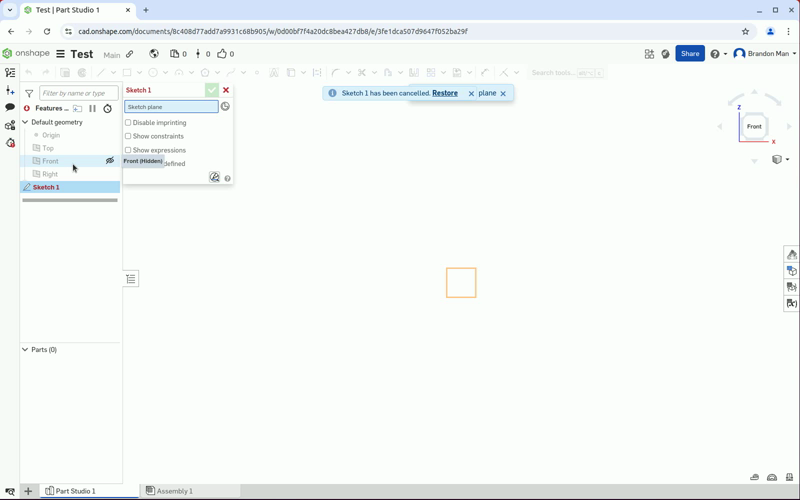
click(73, 163)
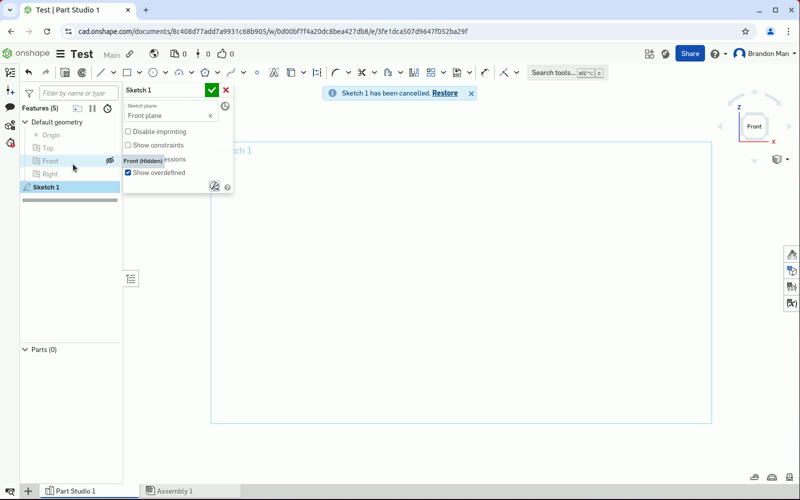
mouse_move(73, 352)
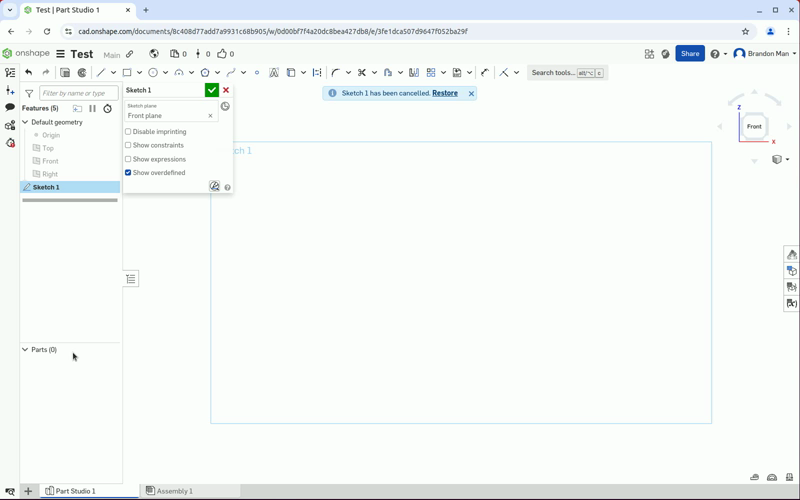
key(y)
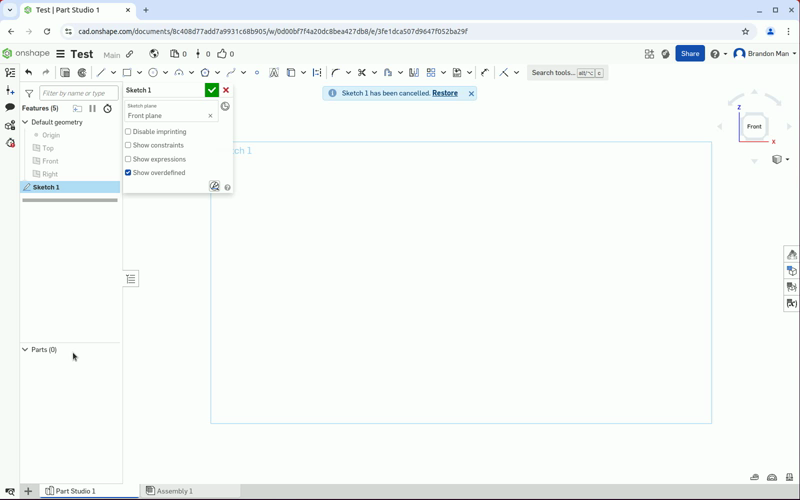
key(l)
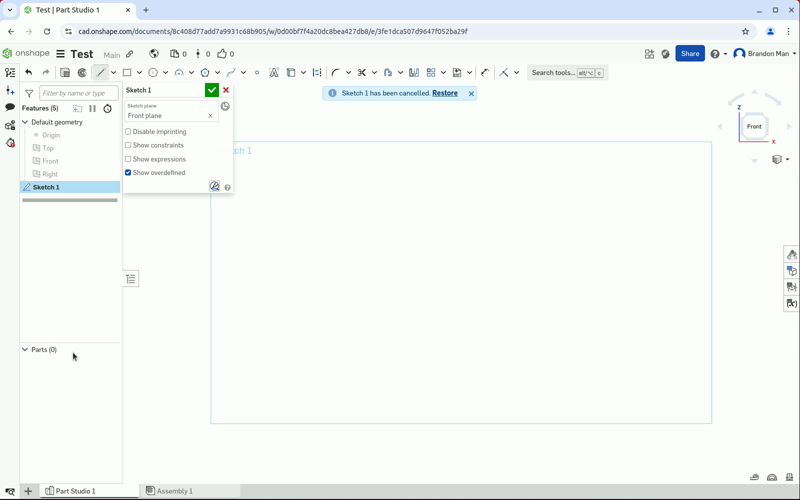
key_down(shift)
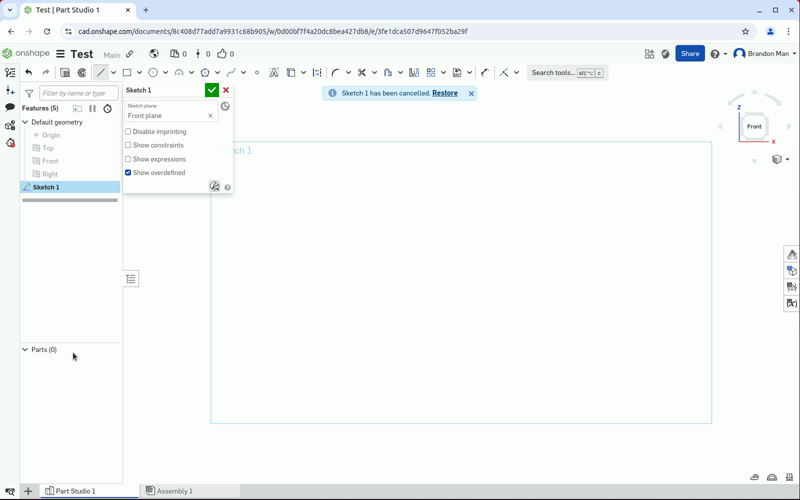
mouse_move(362, 267)
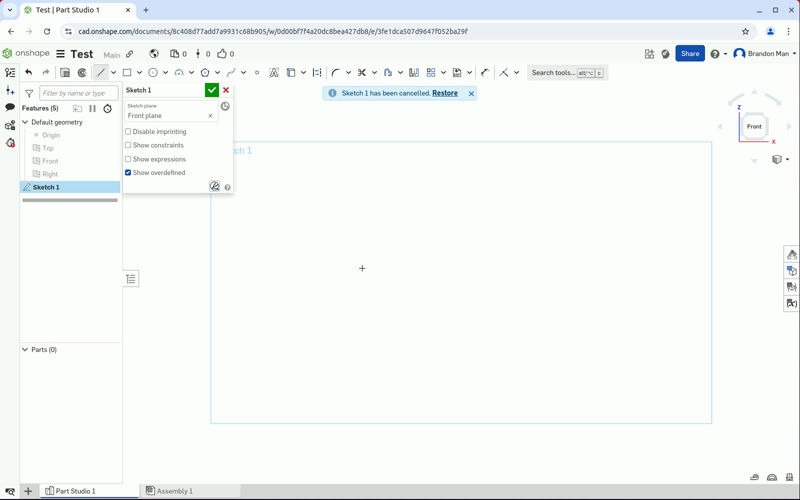
click(362, 267)
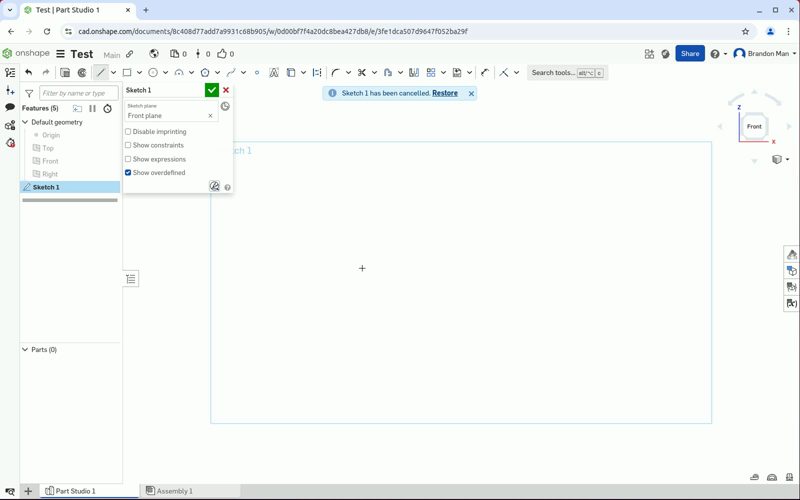
key_up(shift)
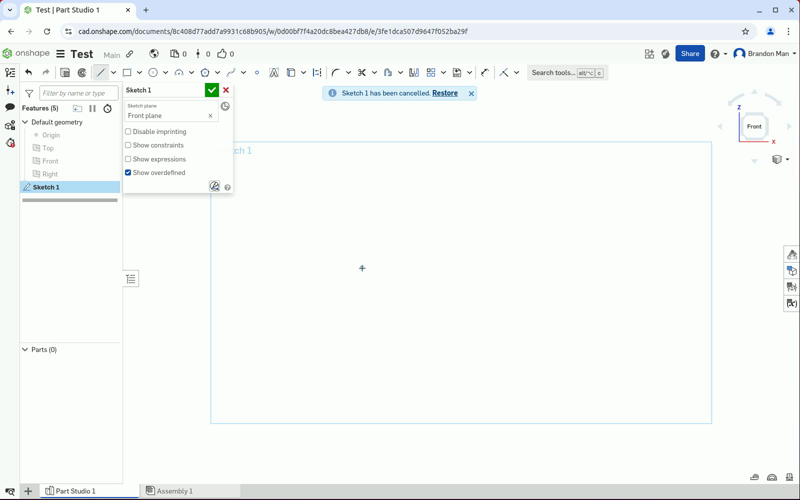
key_down(shift)
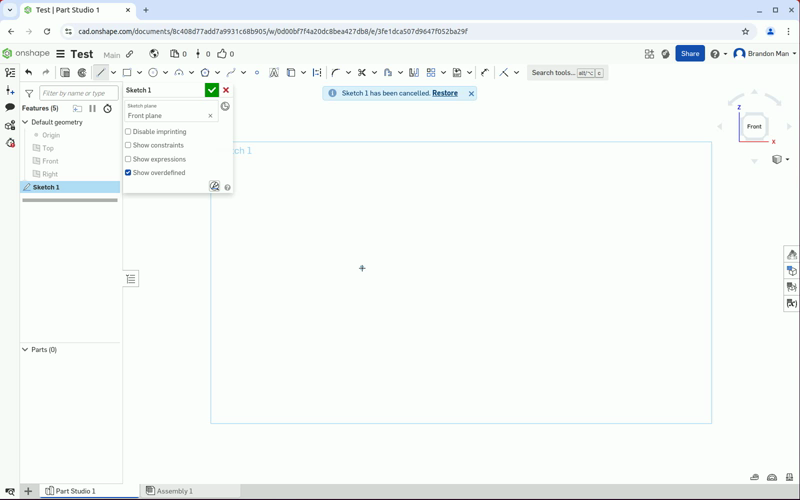
mouse_move(392, 267)
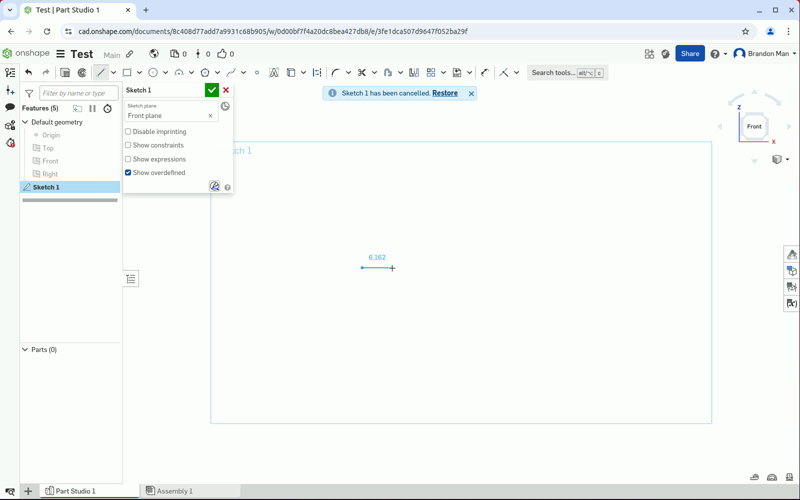
mouse_move(386, 311)
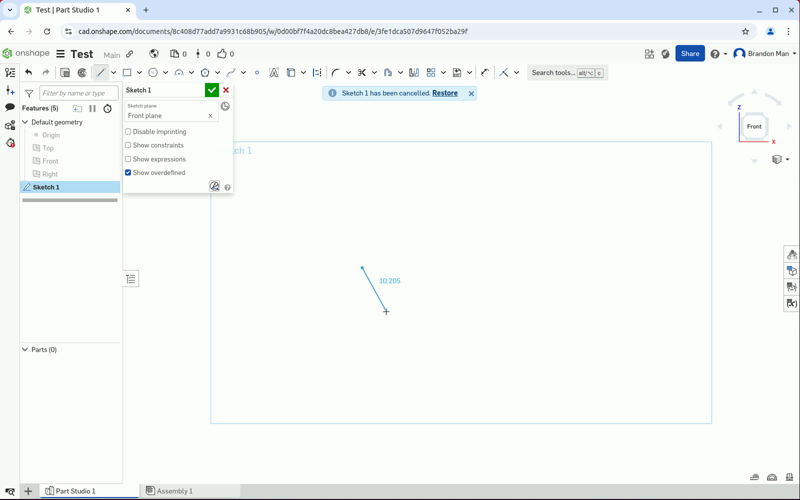
click(386, 311)
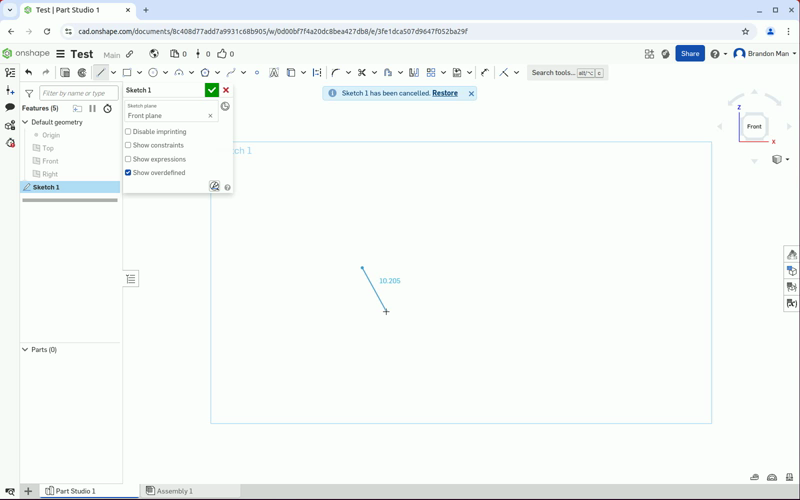
key_up(shift)
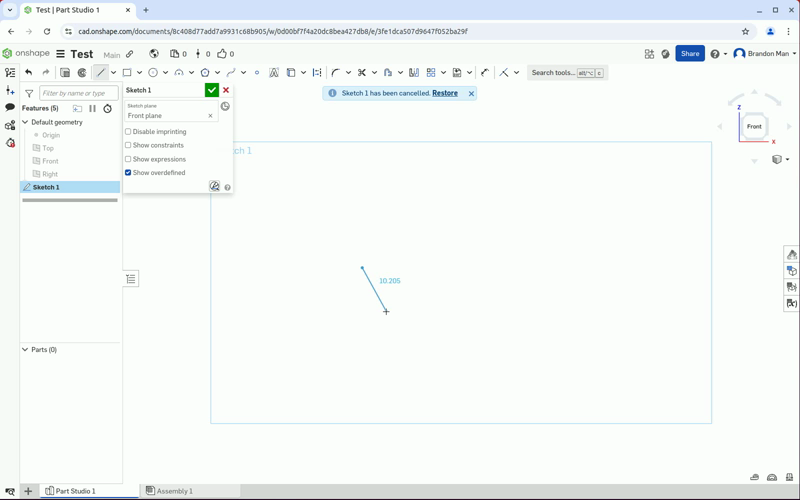
key_down(shift)
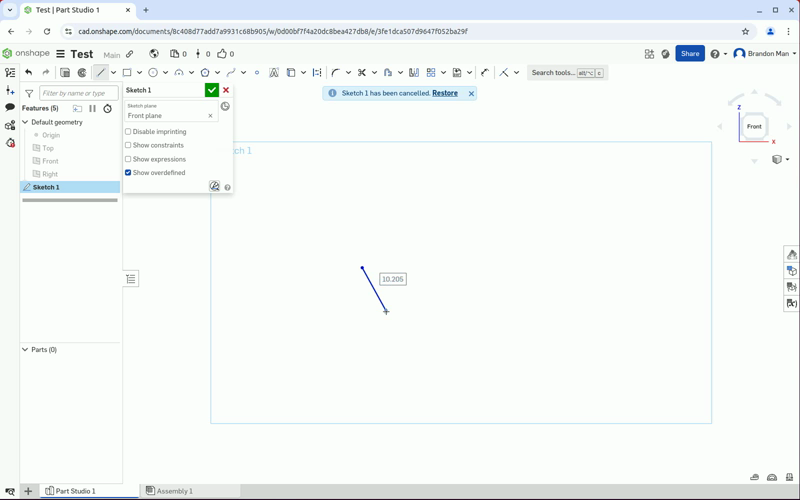
mouse_move(416, 311)
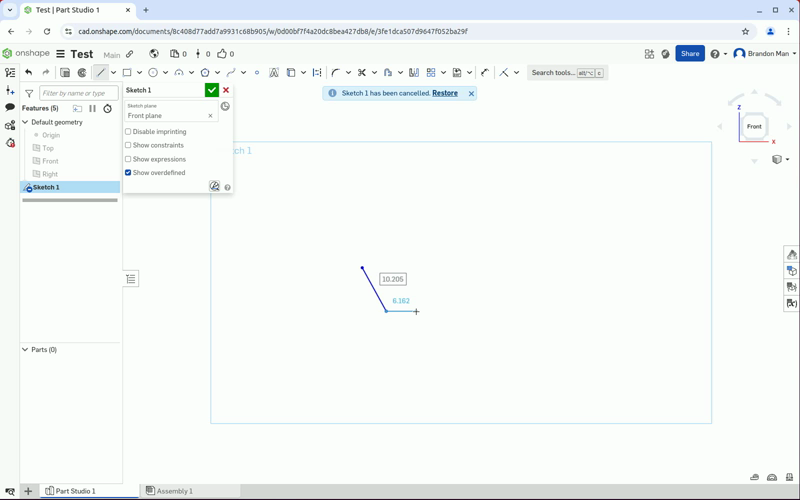
mouse_move(433, 333)
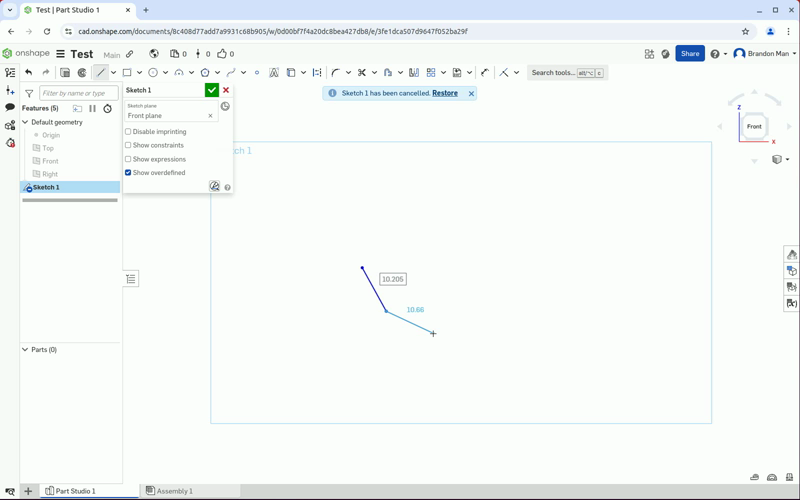
click(433, 333)
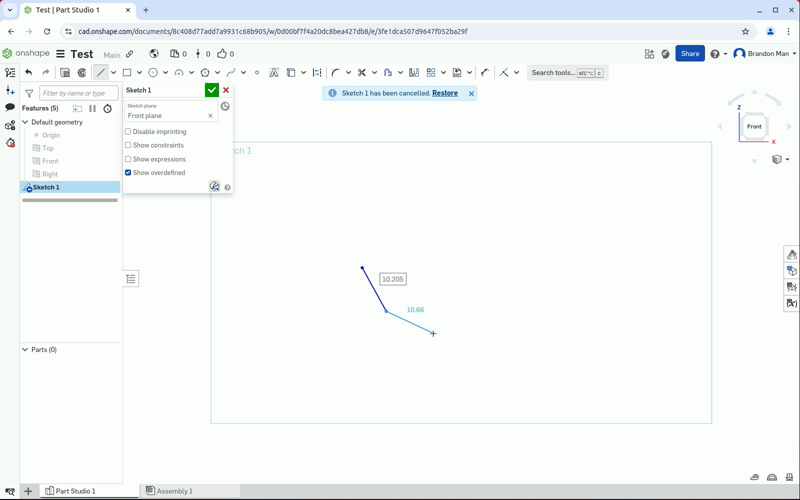
key_up(shift)
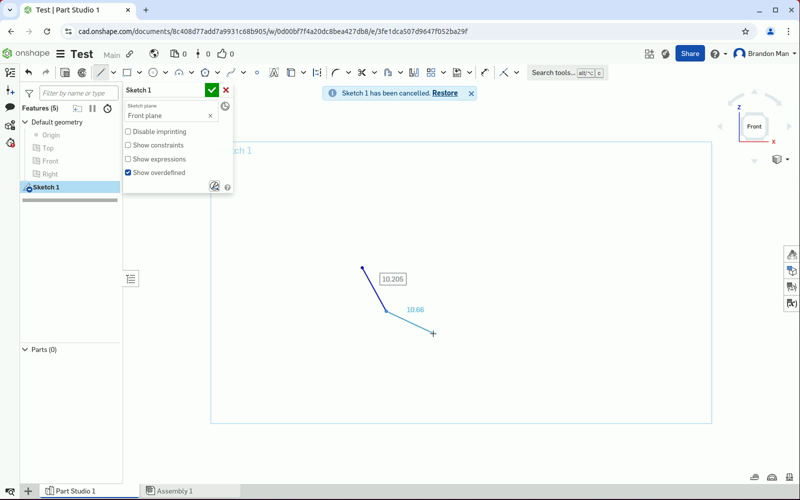
key_down(shift)
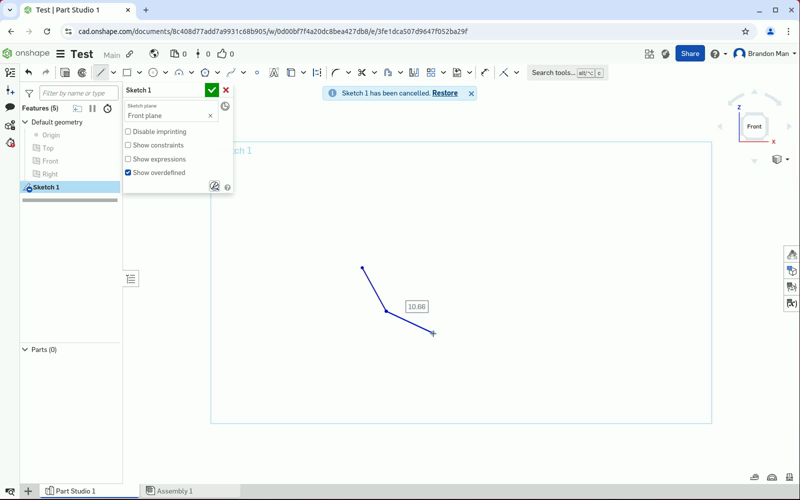
mouse_move(463, 333)
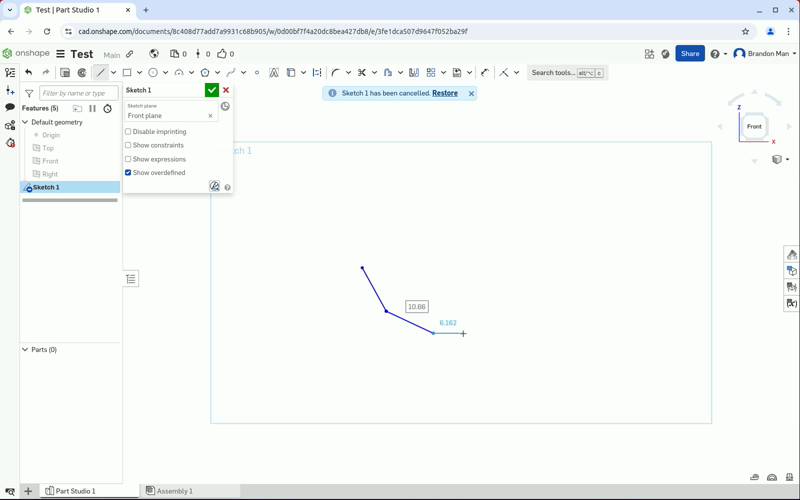
mouse_move(482, 323)
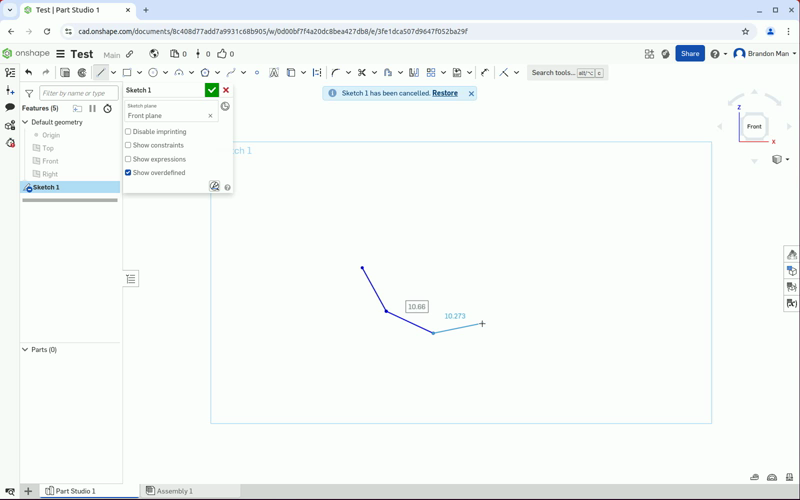
click(482, 323)
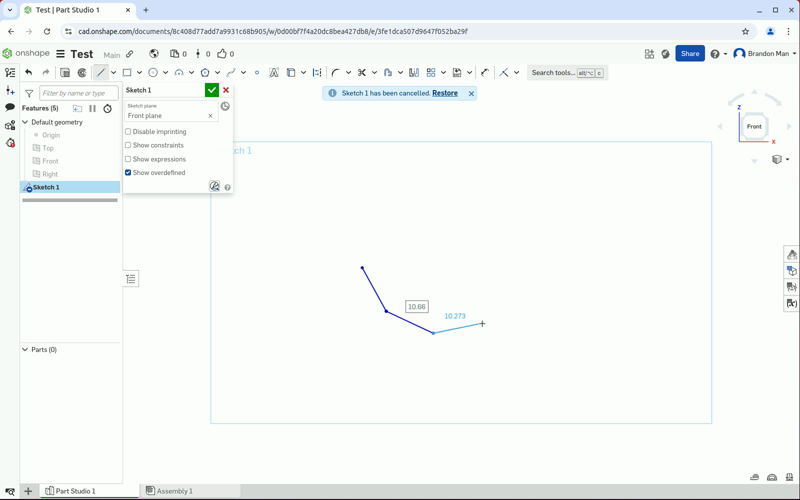
key_up(shift)
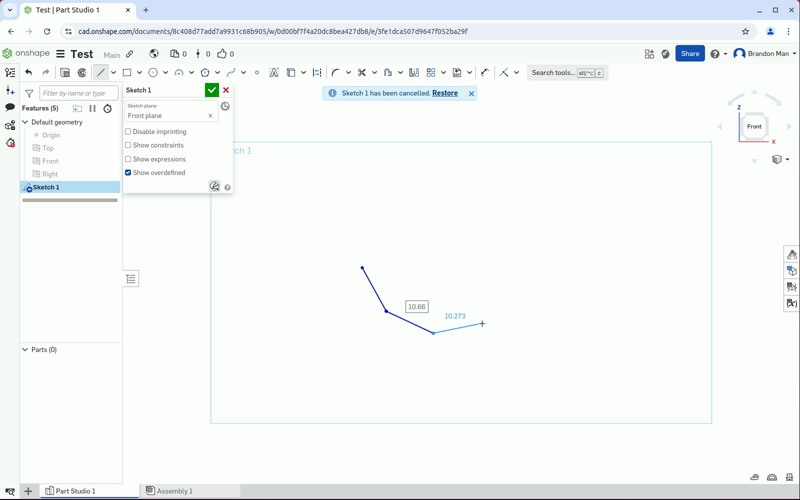
key_down(shift)
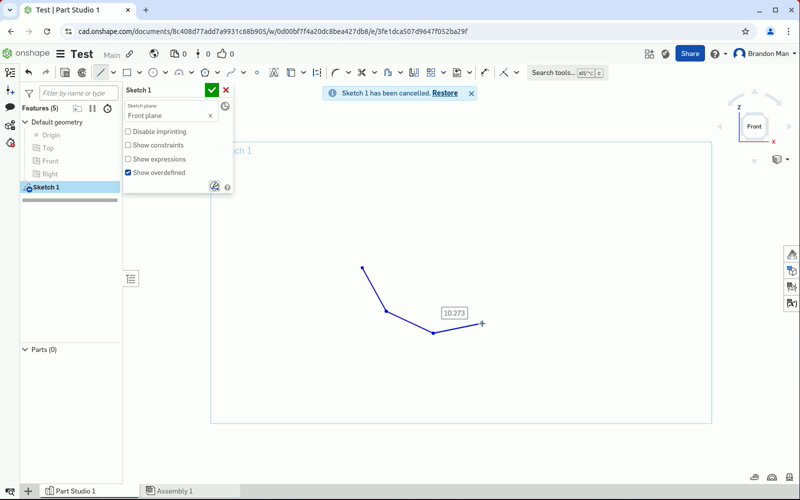
mouse_move(512, 323)
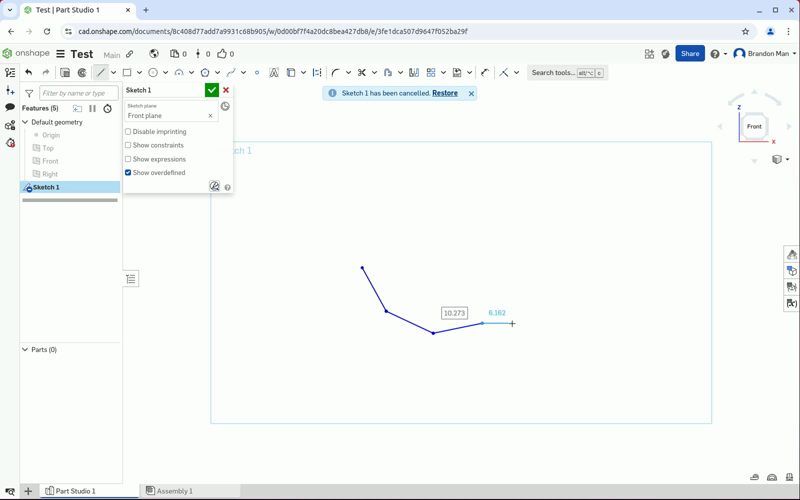
mouse_move(515, 286)
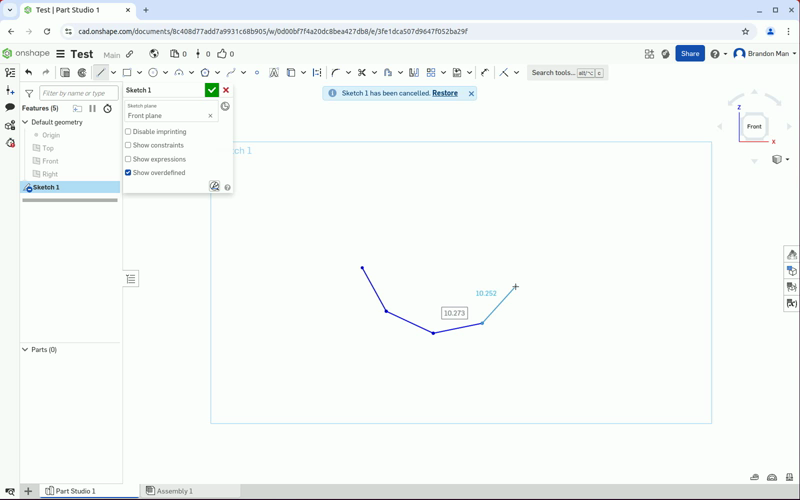
click(515, 286)
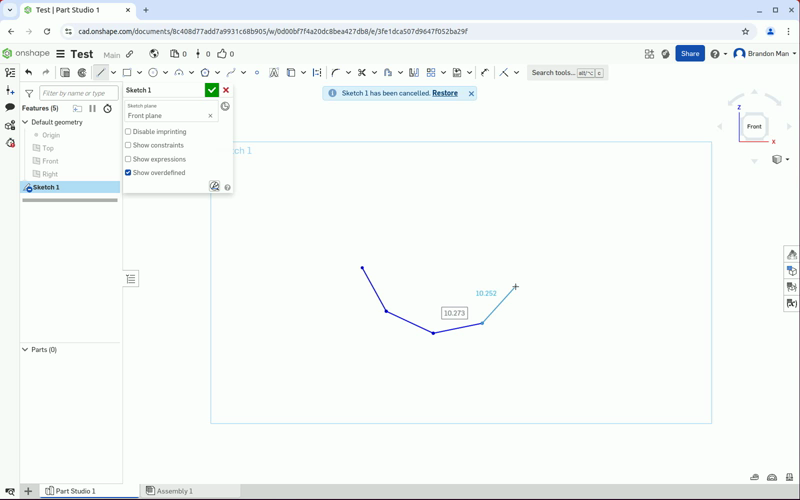
key_up(shift)
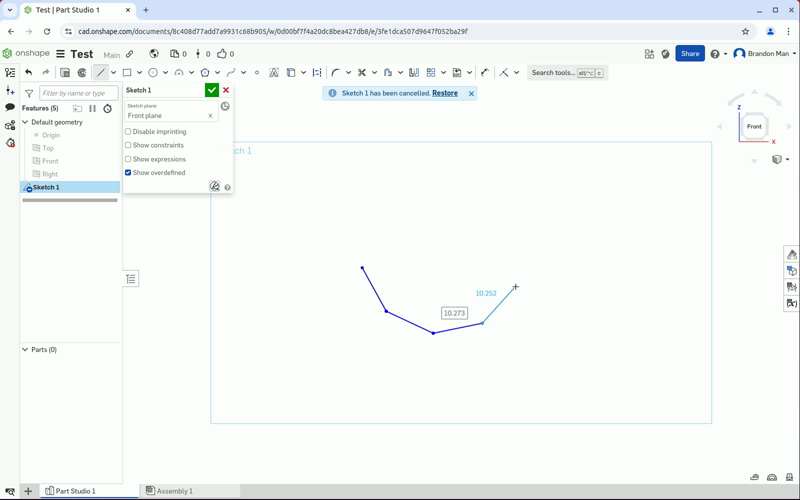
key_down(shift)
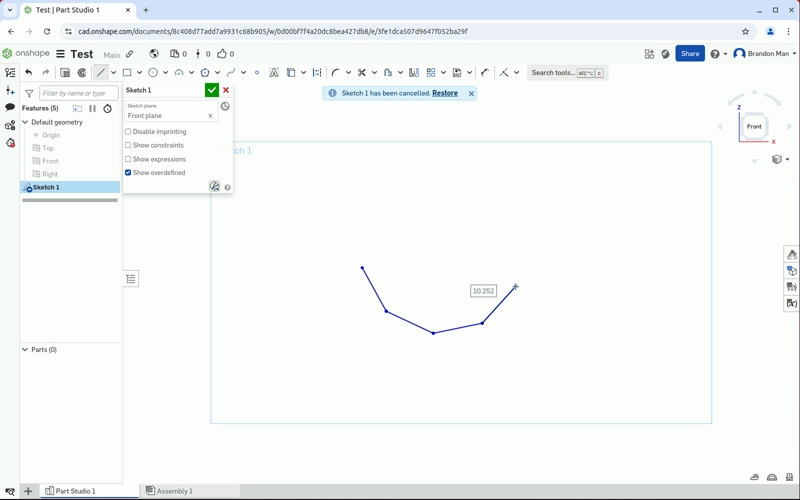
mouse_move(545, 286)
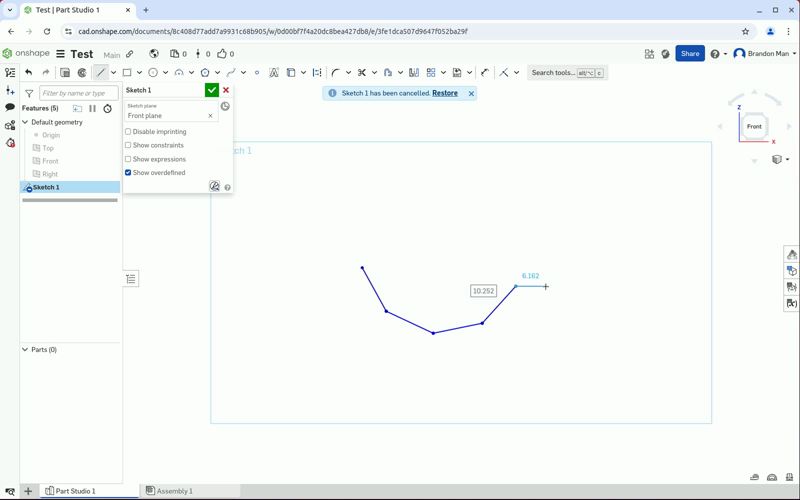
mouse_move(522, 237)
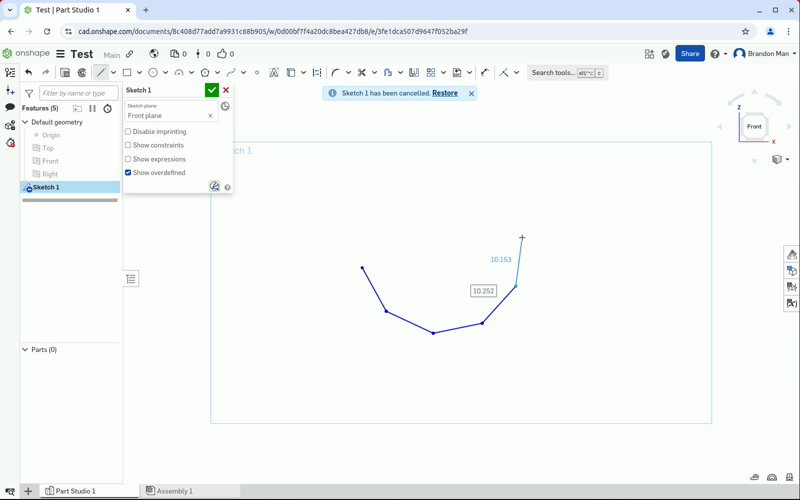
click(522, 237)
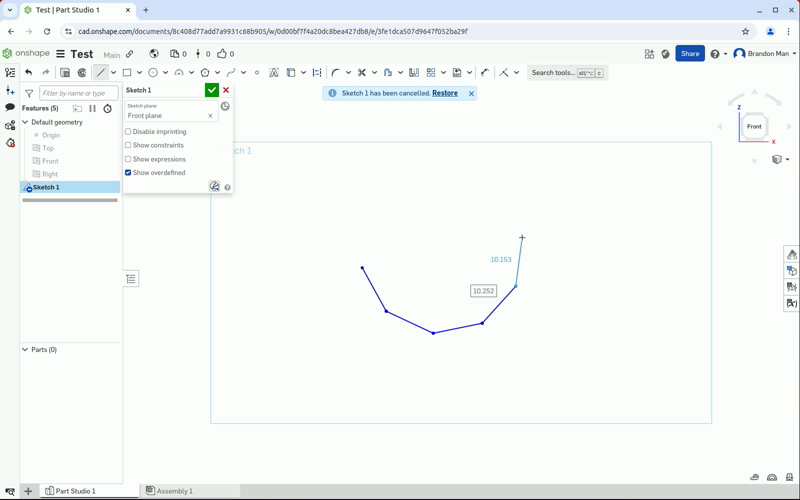
key_up(shift)
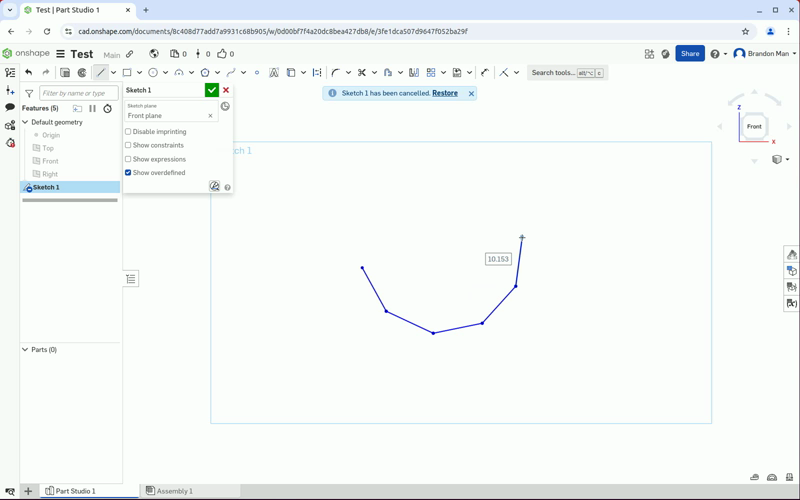
key_down(shift)
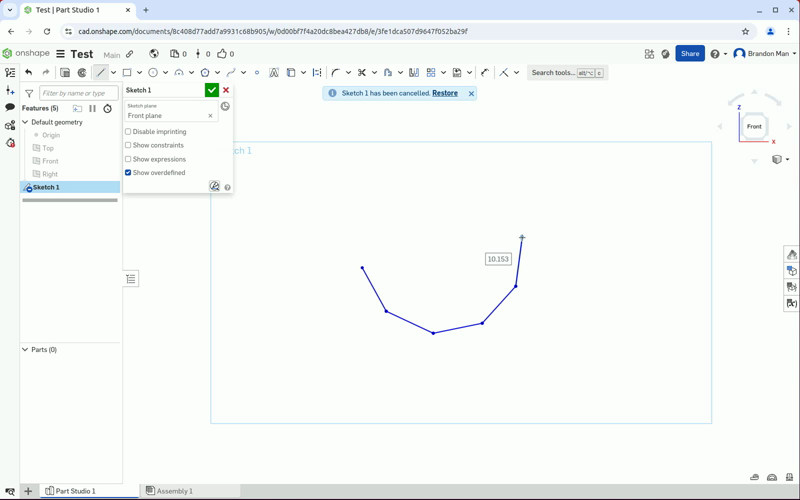
mouse_move(552, 237)
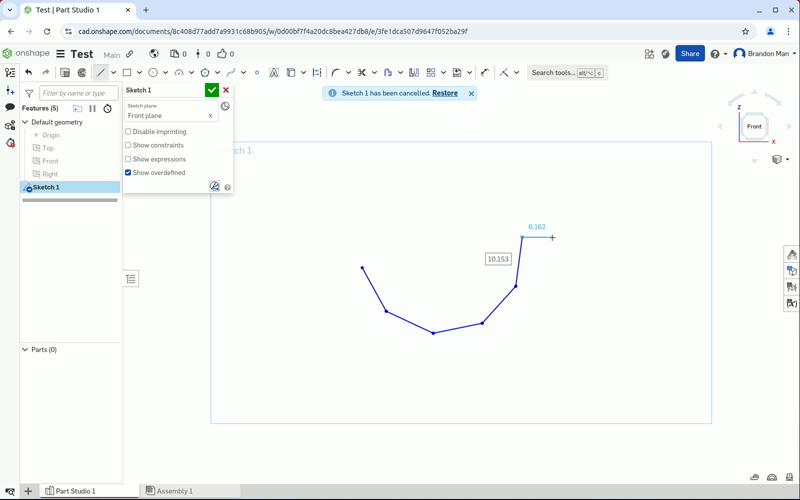
mouse_move(498, 191)
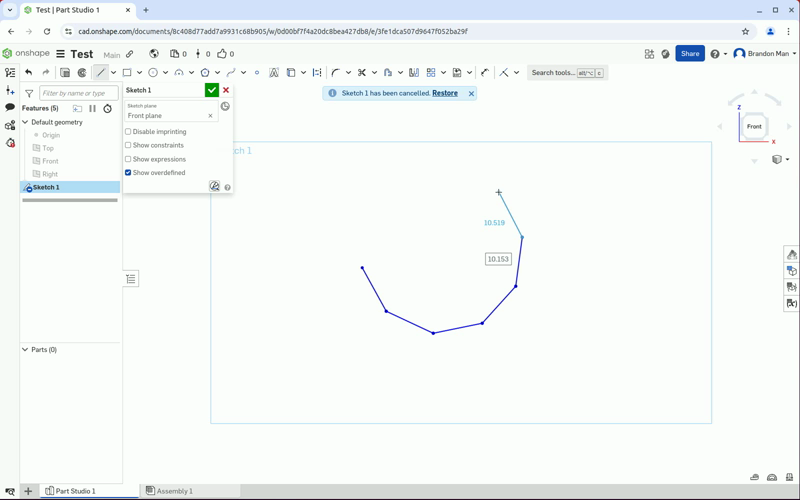
click(498, 191)
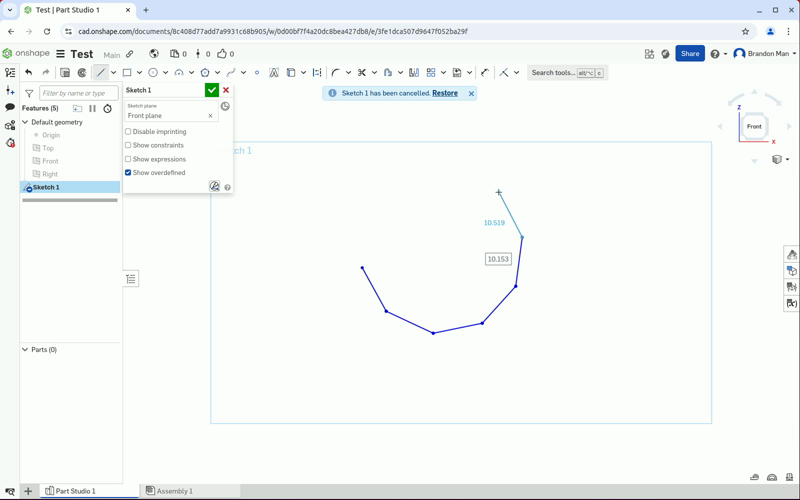
key_up(shift)
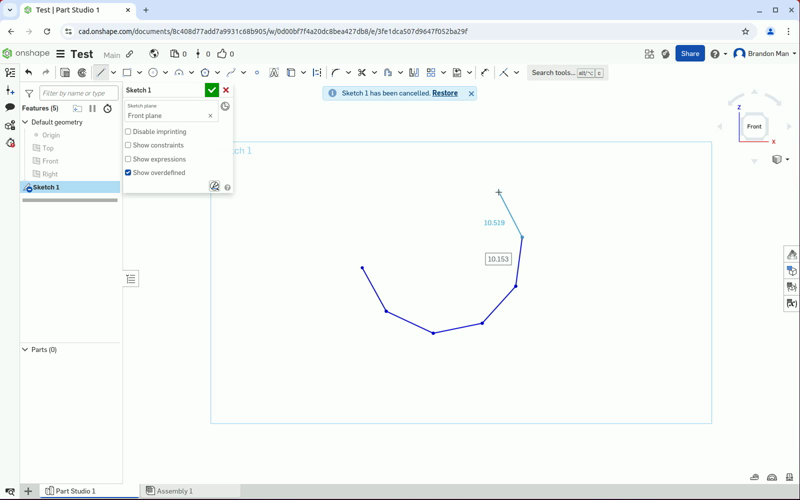
key_down(shift)
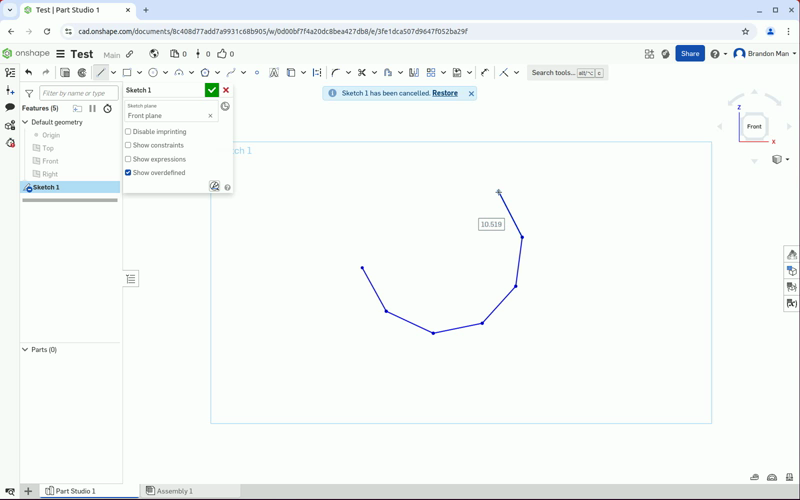
mouse_move(528, 191)
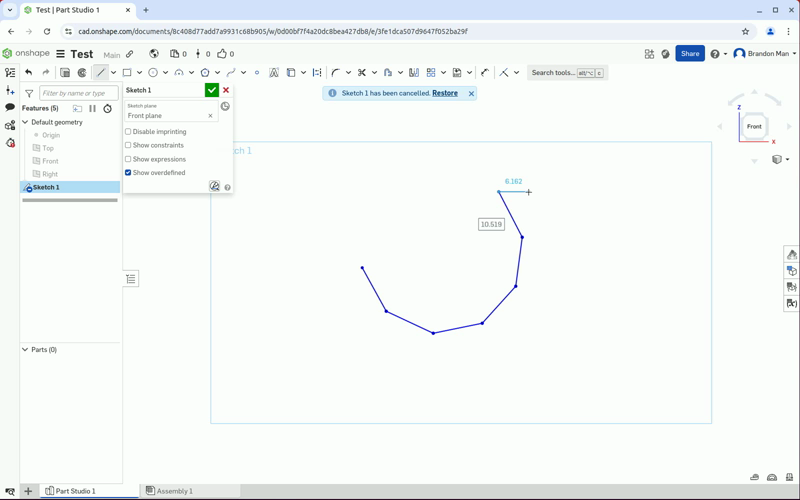
mouse_move(451, 171)
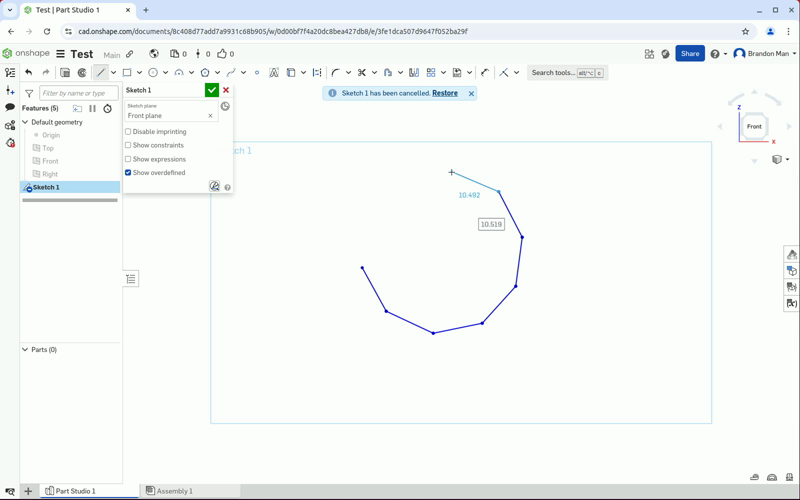
click(451, 171)
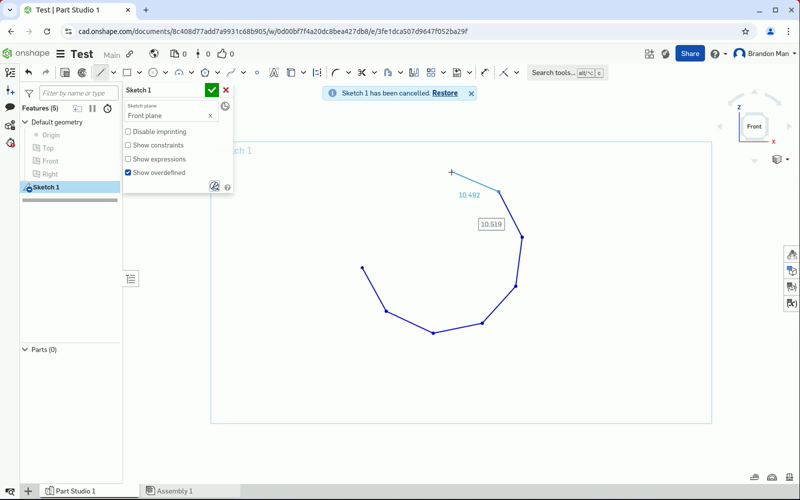
key_up(shift)
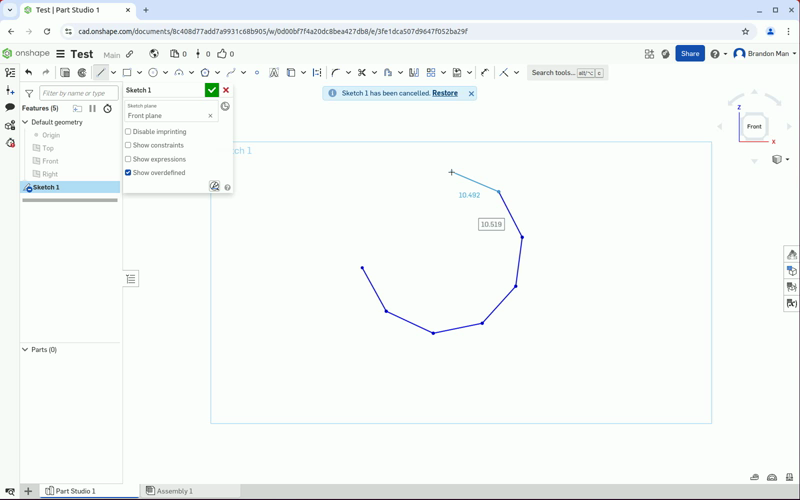
key_down(shift)
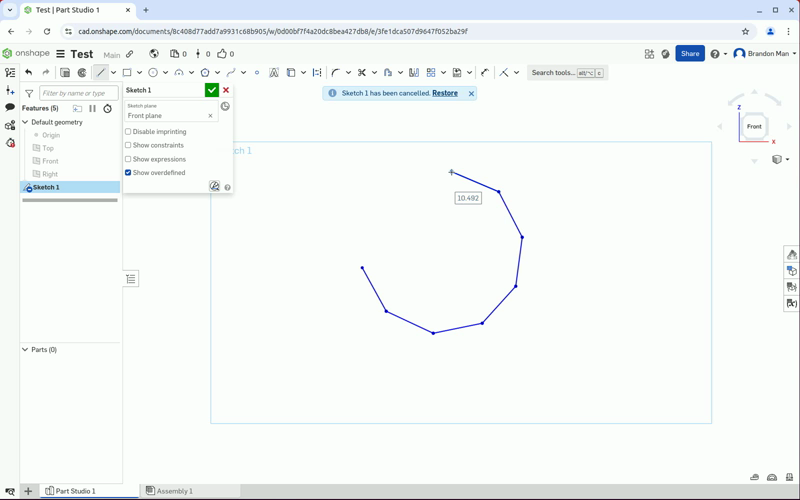
mouse_move(481, 171)
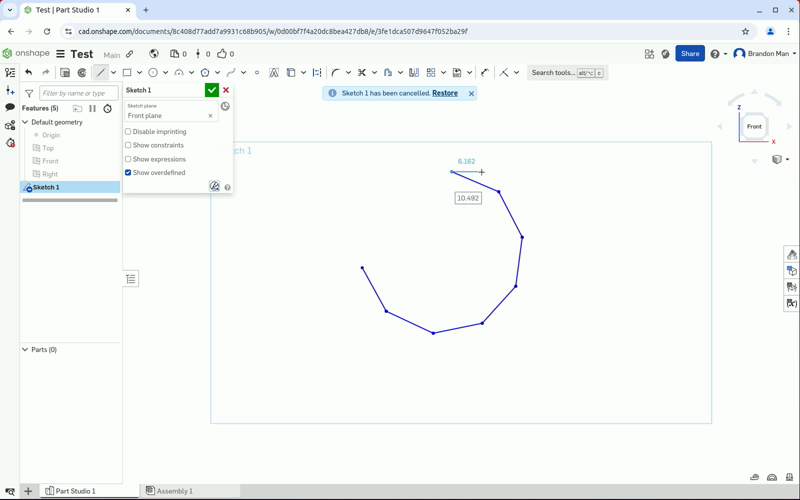
mouse_move(402, 180)
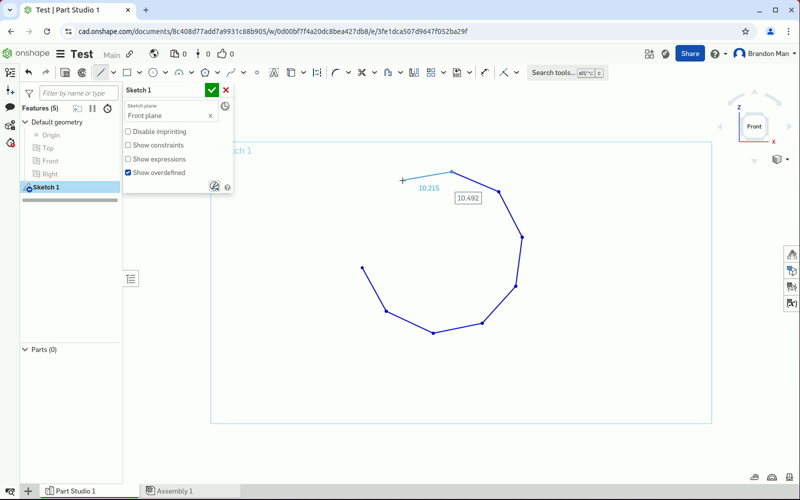
click(402, 180)
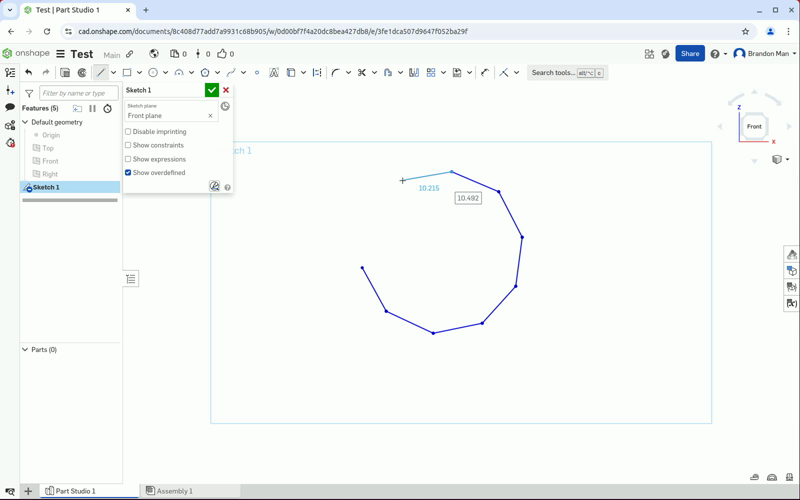
key_up(shift)
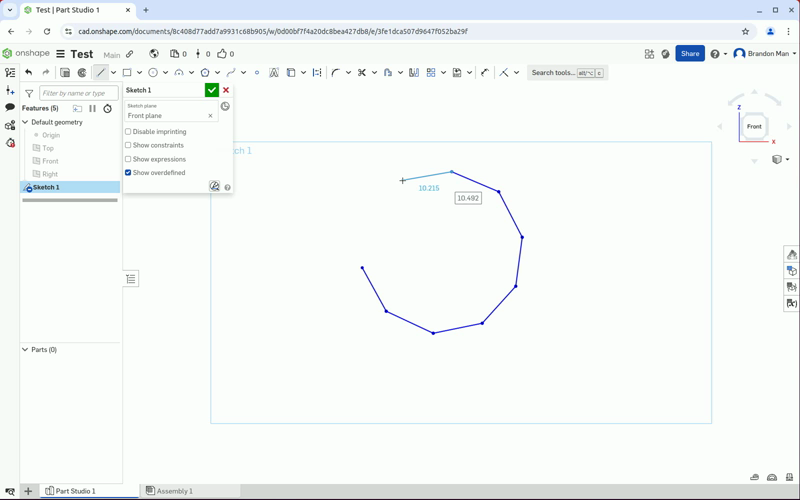
key_down(shift)
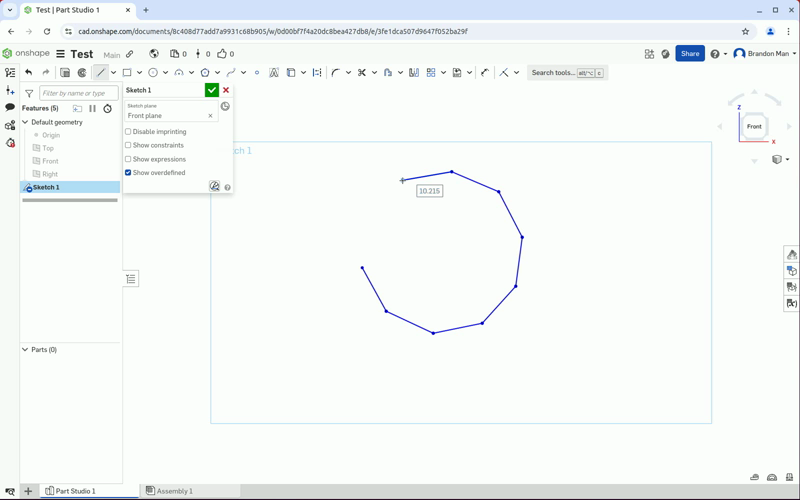
mouse_move(432, 180)
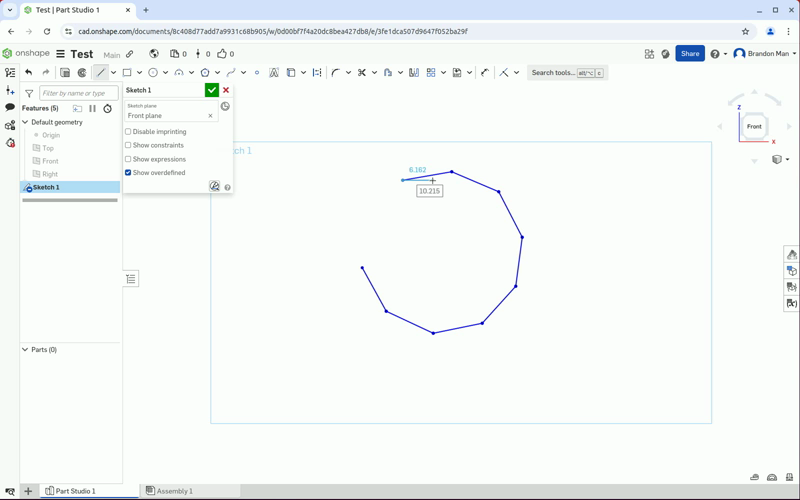
mouse_move(368, 217)
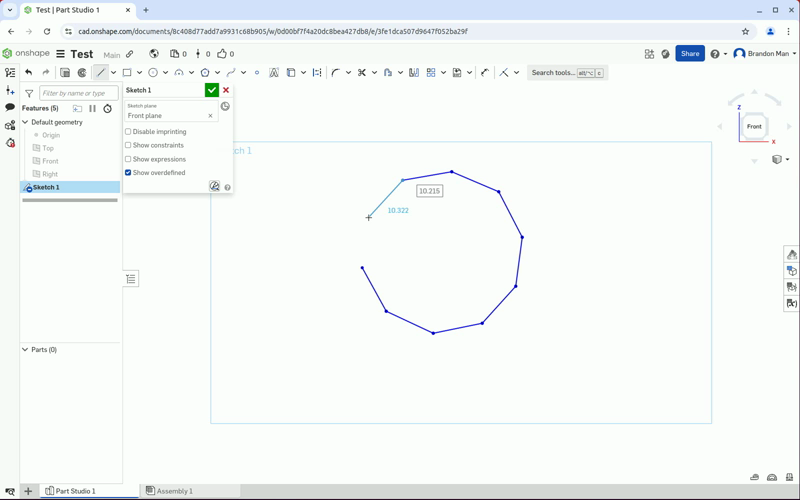
click(368, 217)
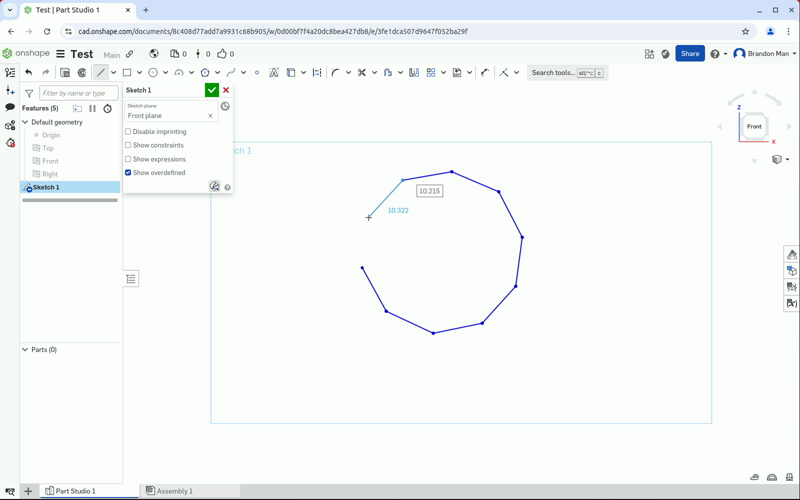
key_up(shift)
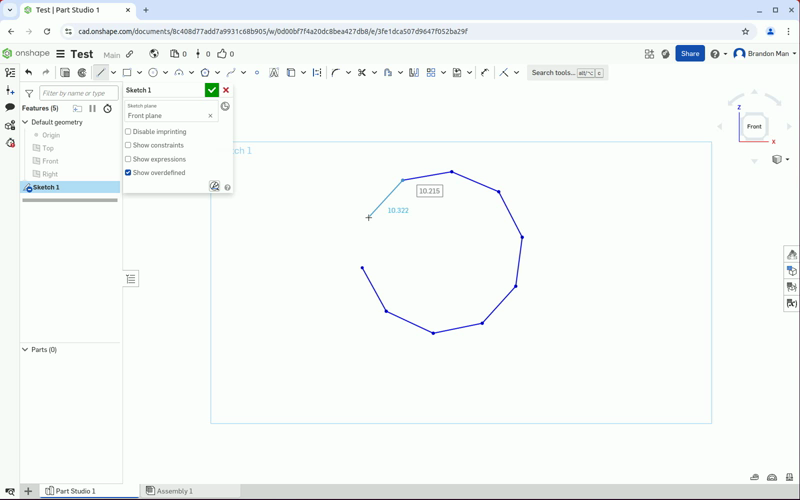
mouse_move(398, 217)
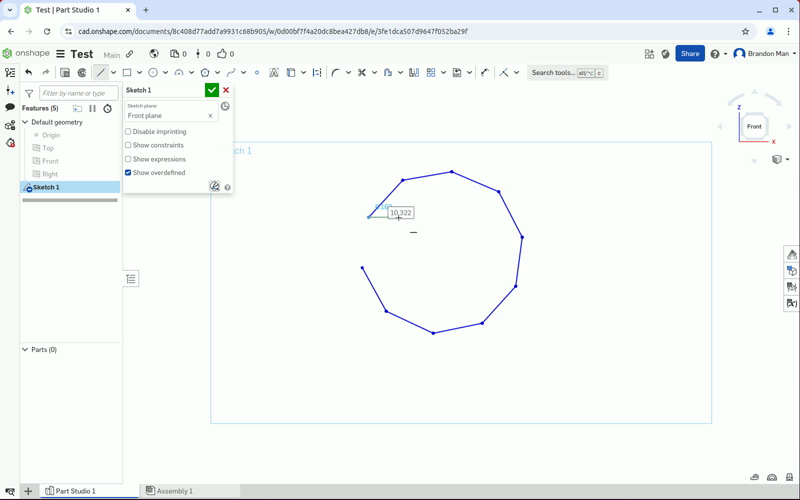
key_down(shift)
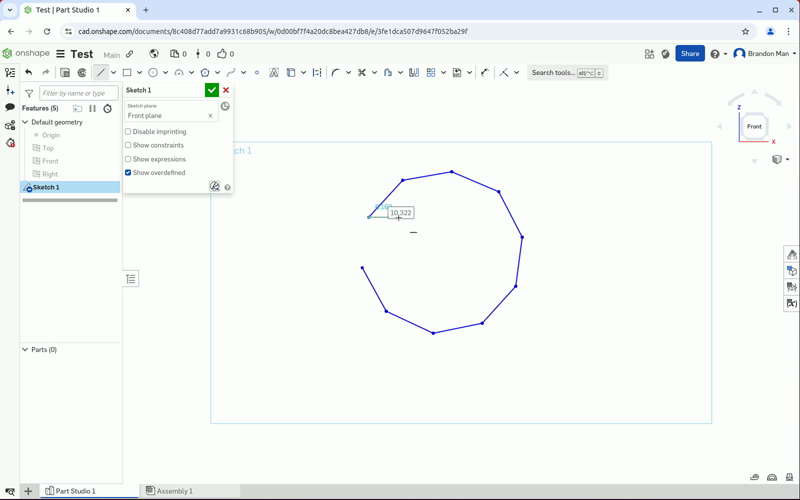
mouse_move(362, 267)
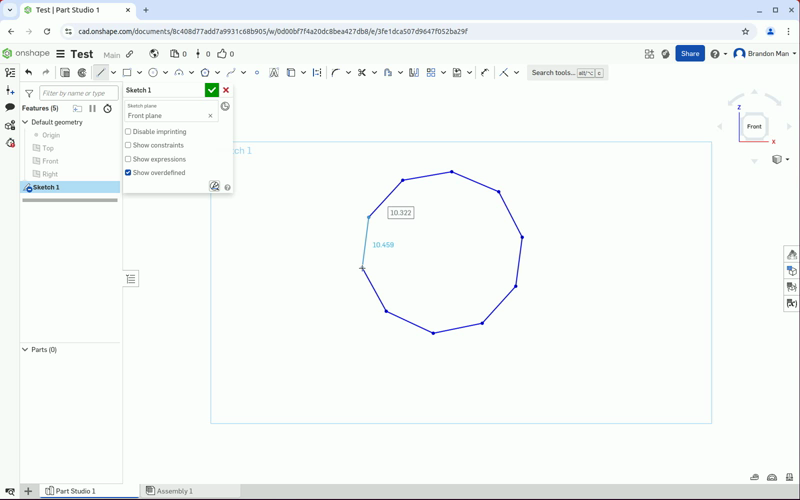
key_up(shift)
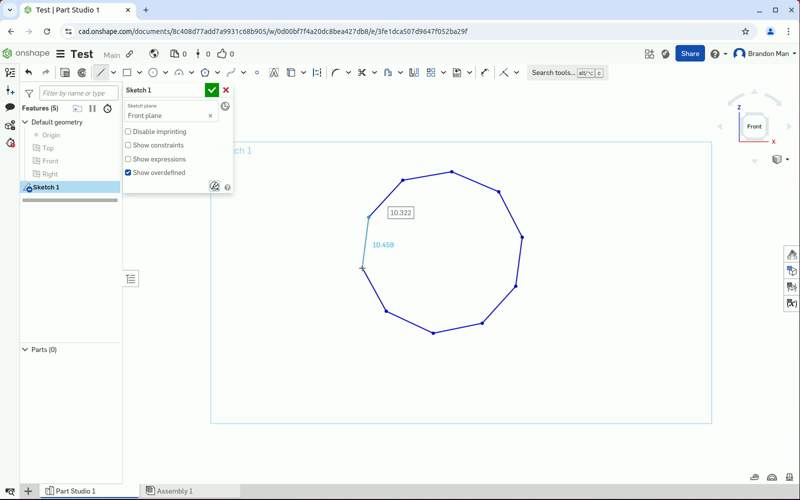
click(362, 267)
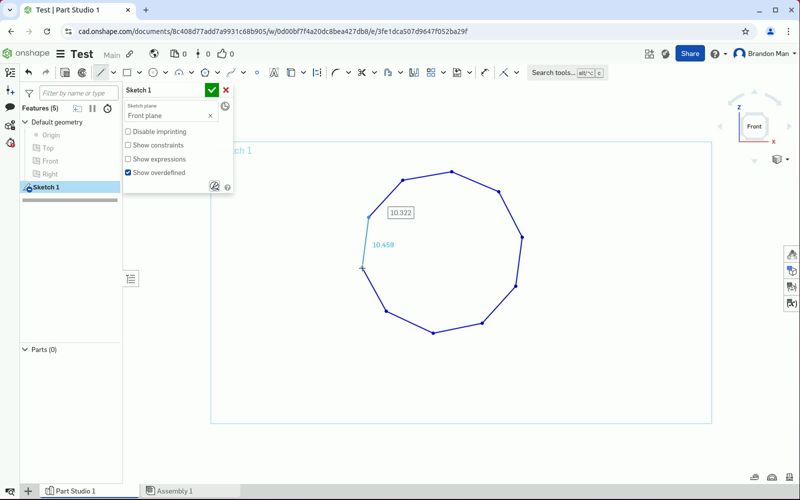
key(esc)
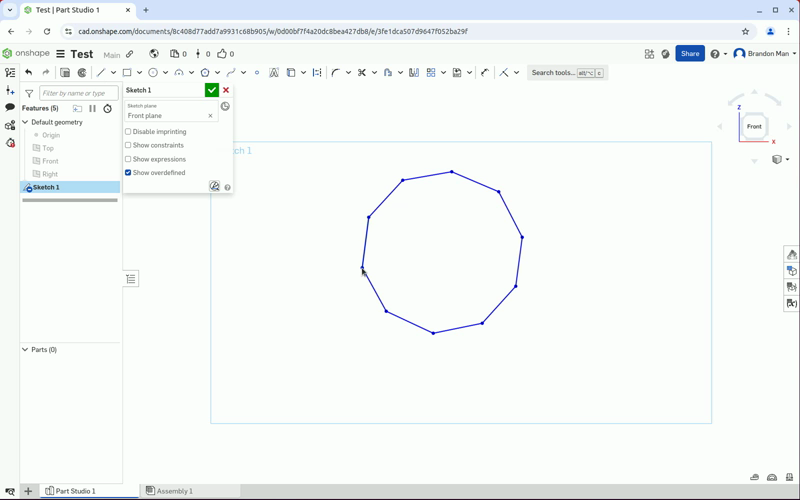
mouse_move(417, 239)
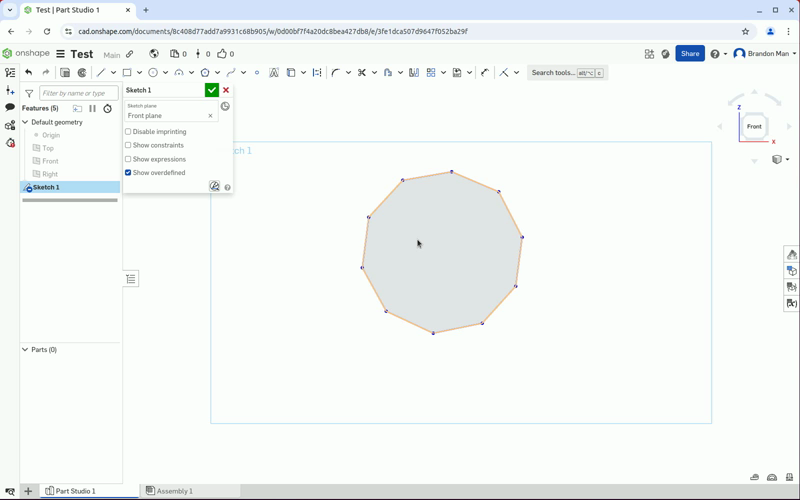
click(417, 239)
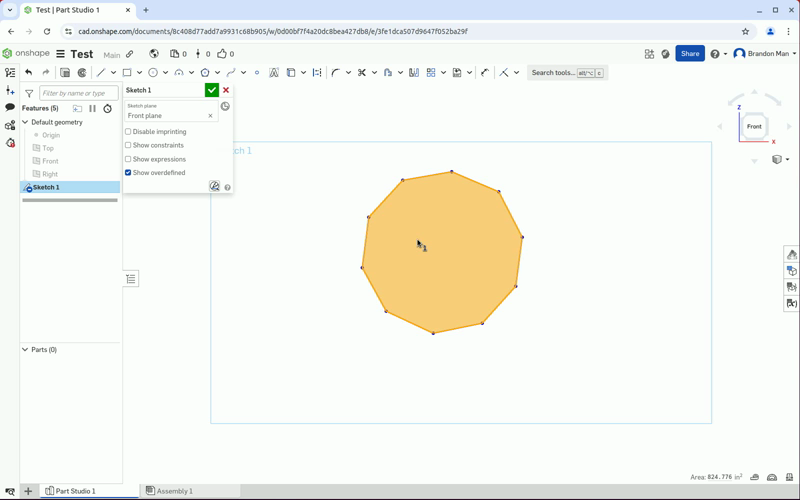
mouse_move(73, 352)
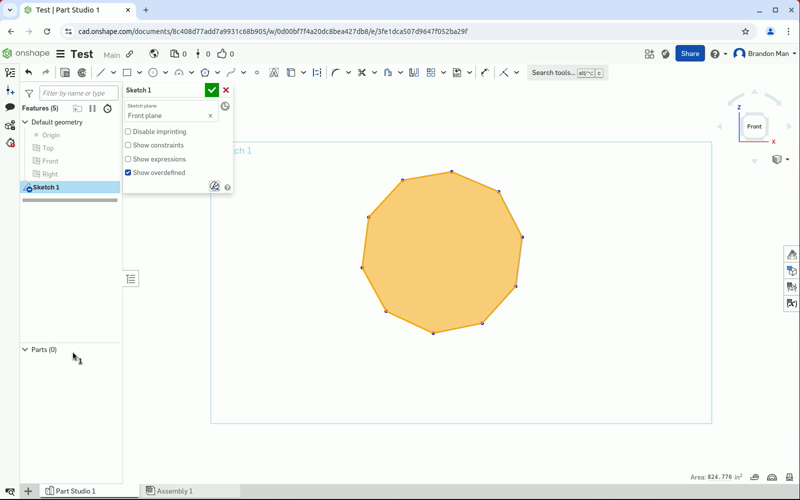
key(shift+y)
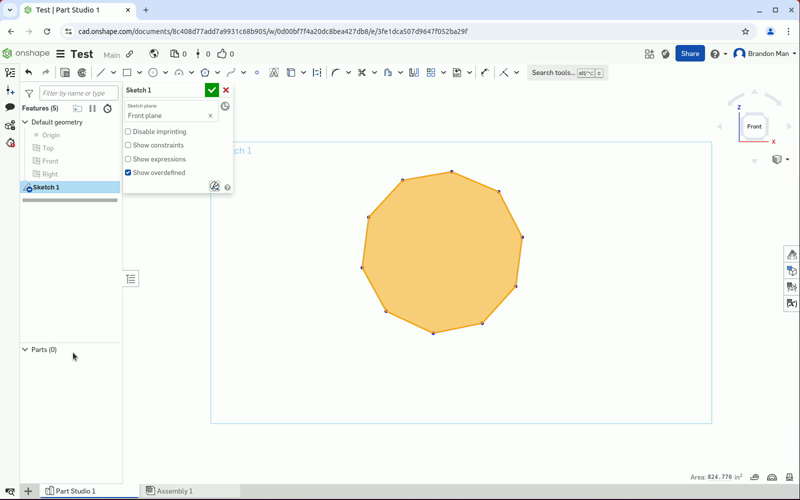
key(shift+e)
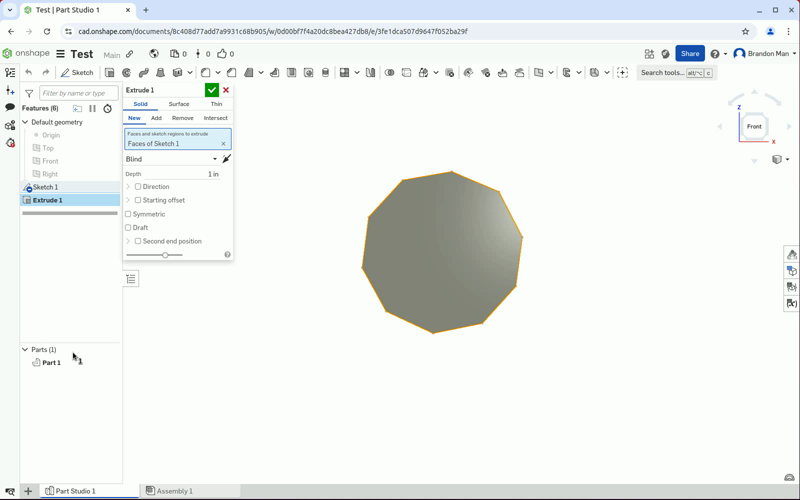
mouse_move(143, 106)
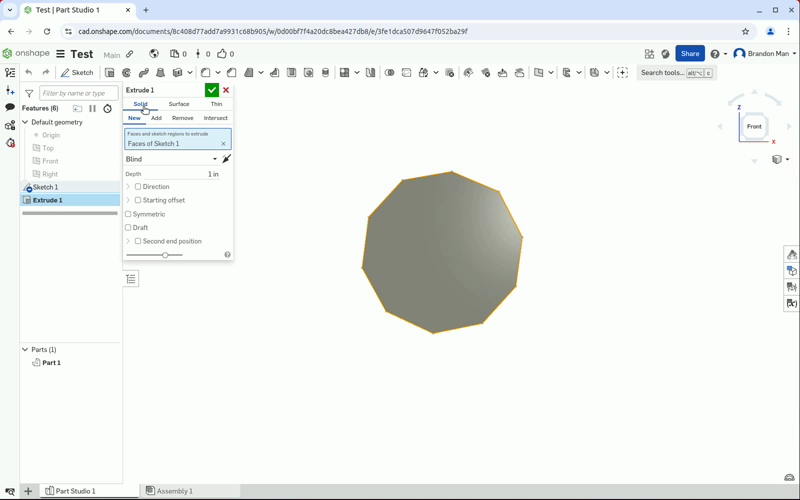
click(143, 106)
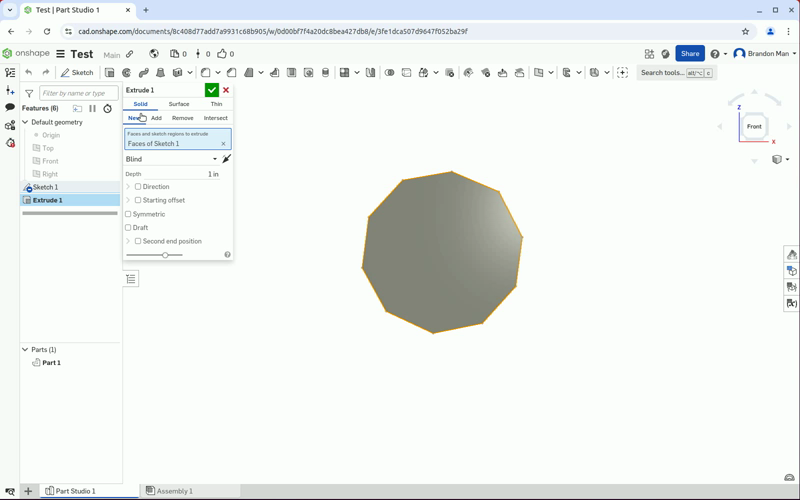
mouse_move(137, 120)
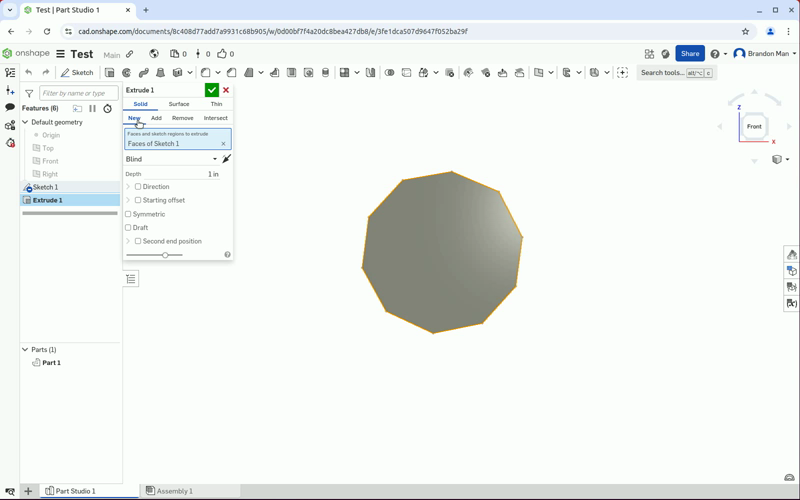
click(137, 120)
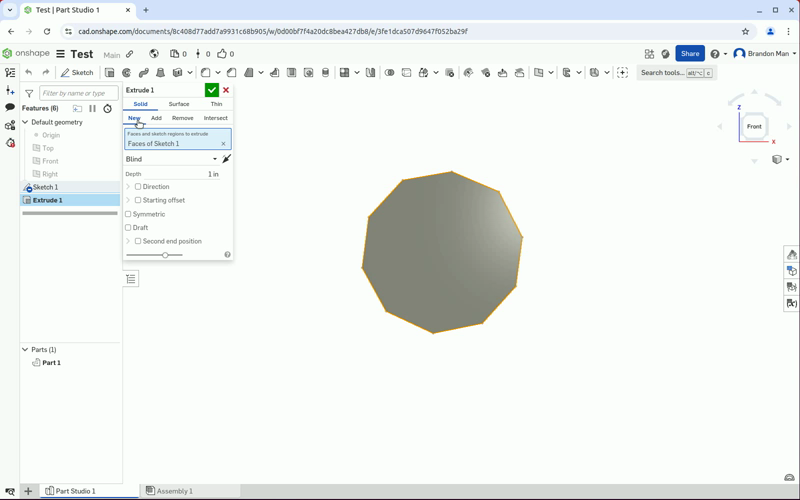
key(tab, 4)
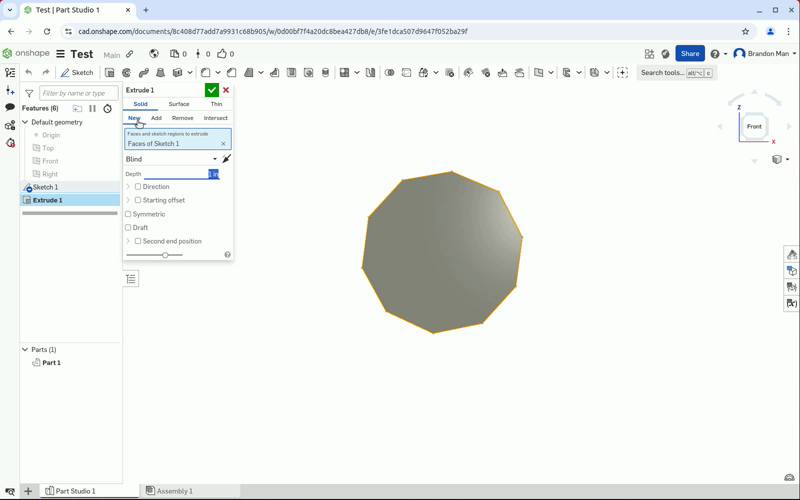
text(6.018)
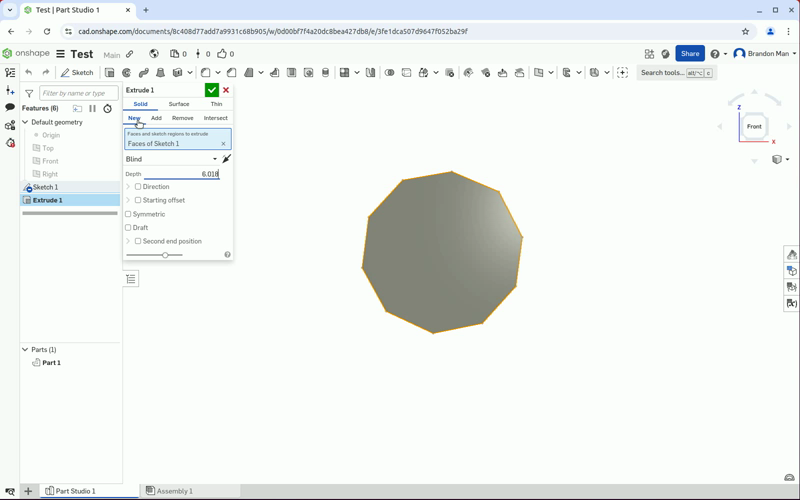
key(enter)
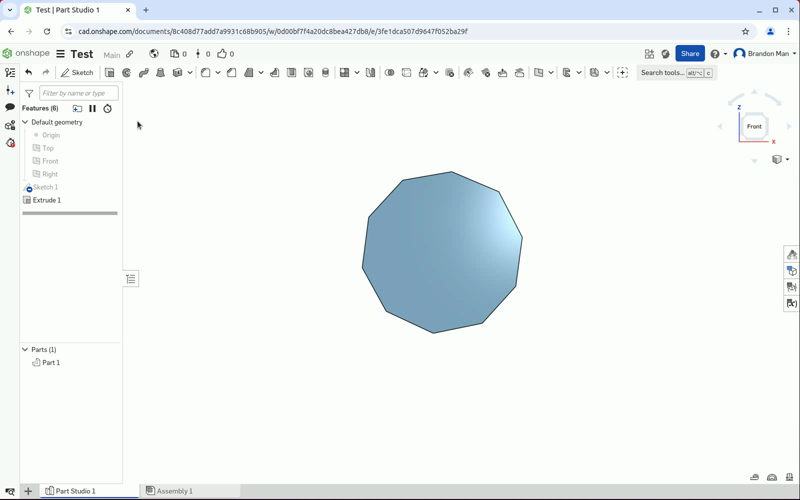
key(shift+h)
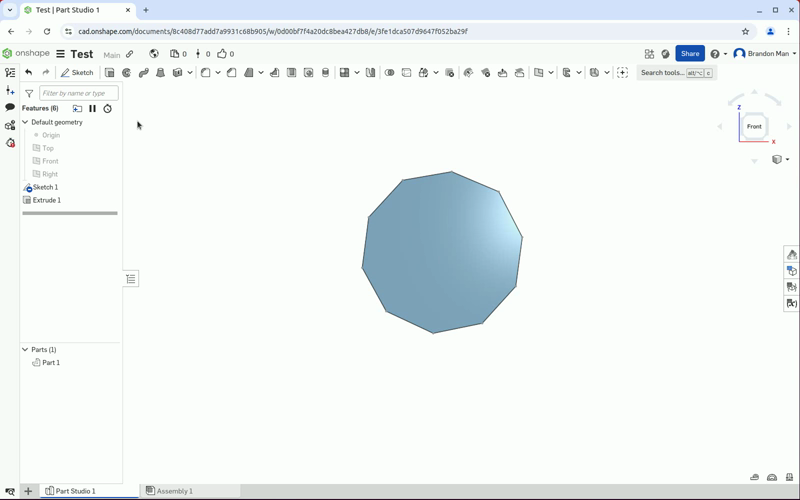
key(shift+h)
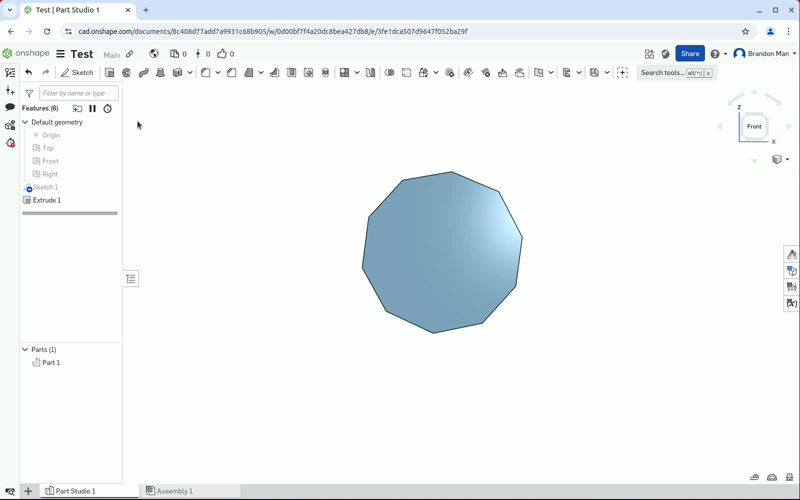
mouse_move(73, 189)
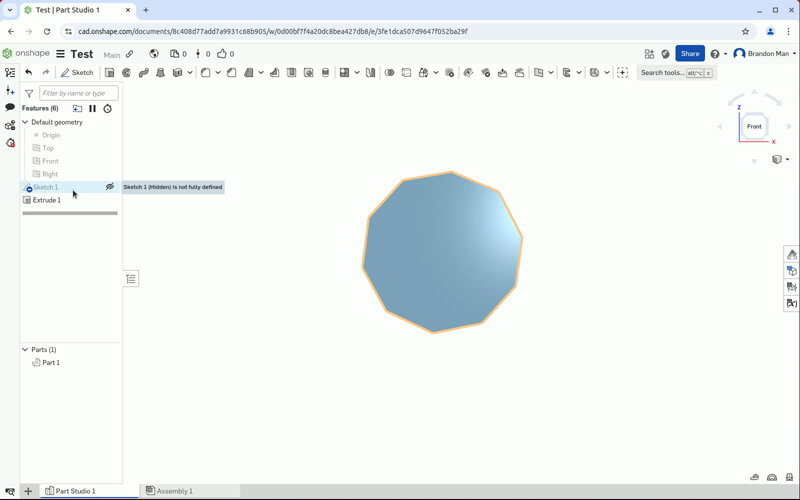
click(73, 189)
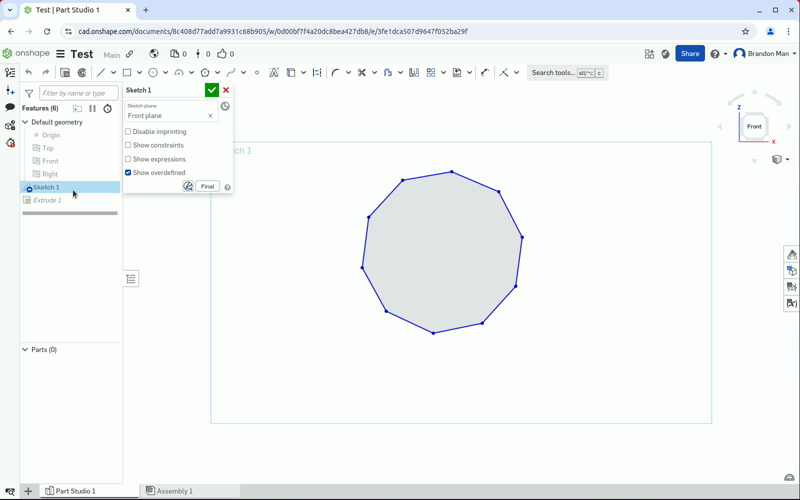
mouse_move(229, 92)
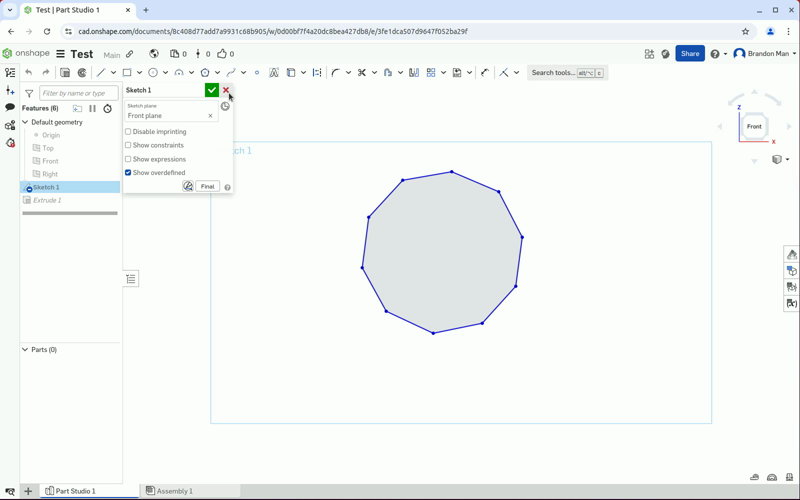
click(229, 92)
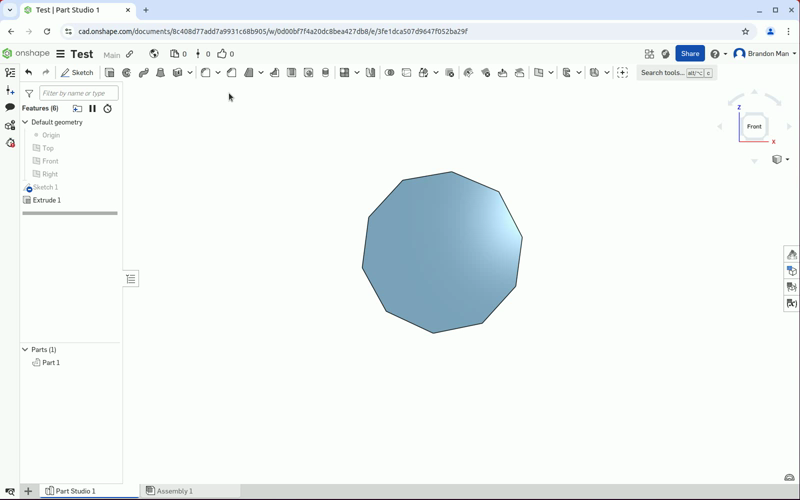
mouse_move(541, 75)
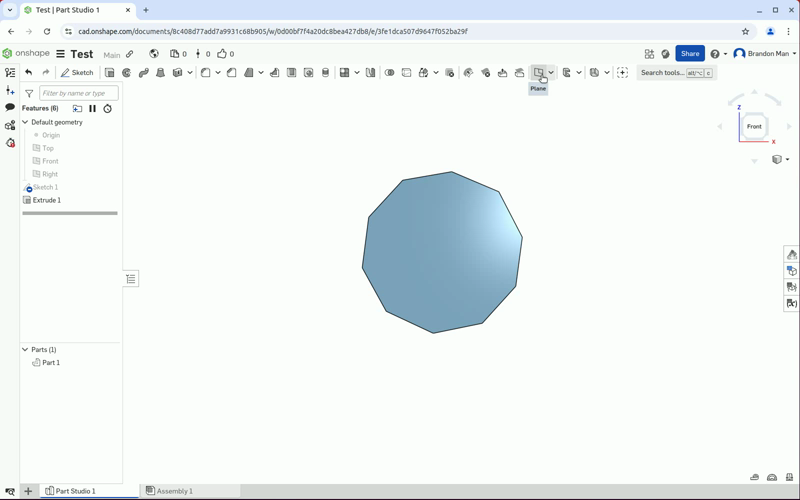
click(541, 75)
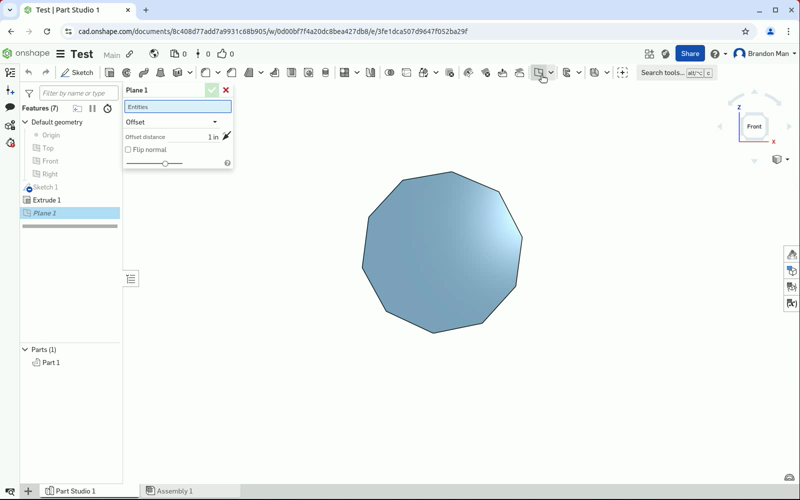
mouse_move(73, 163)
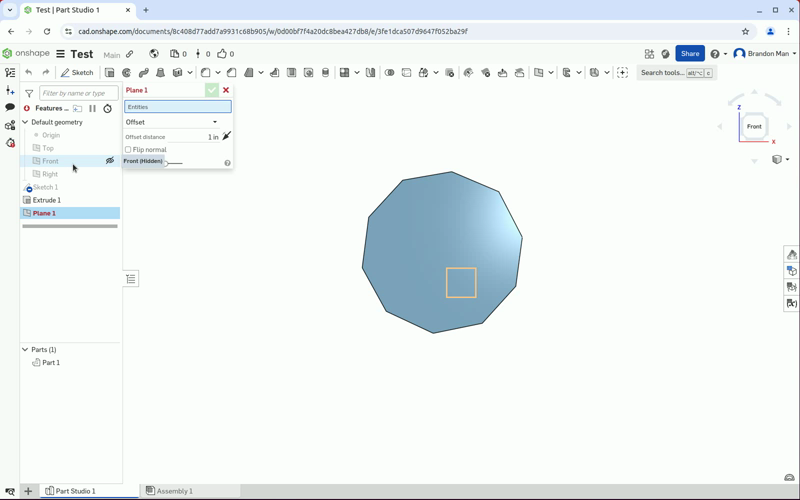
click(73, 163)
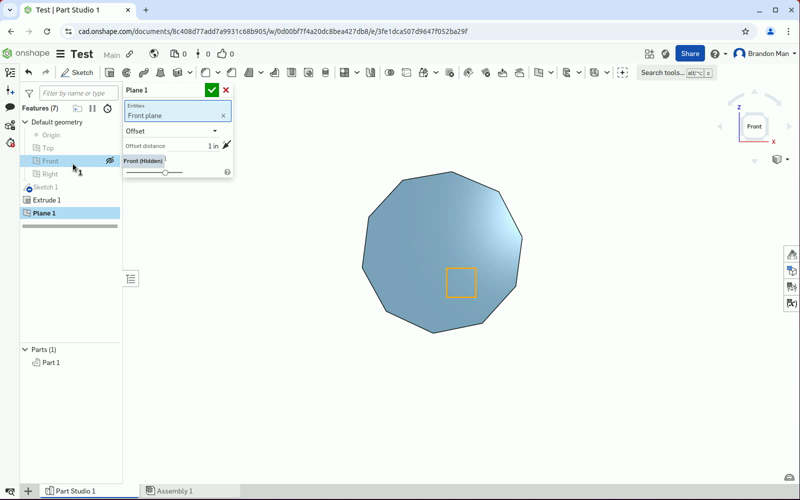
key(tab, 2)
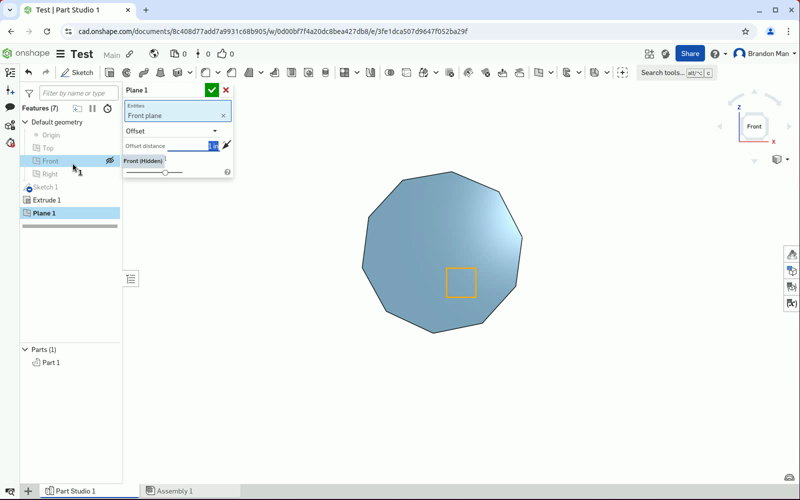
text(6.008)
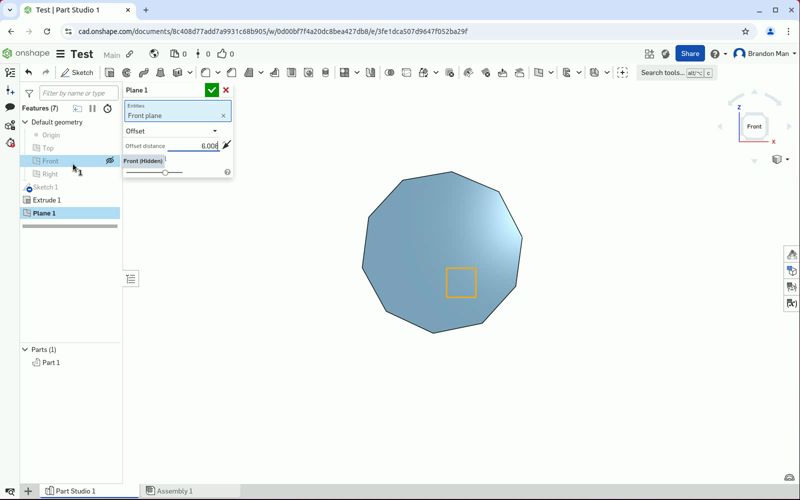
key(enter, 2)
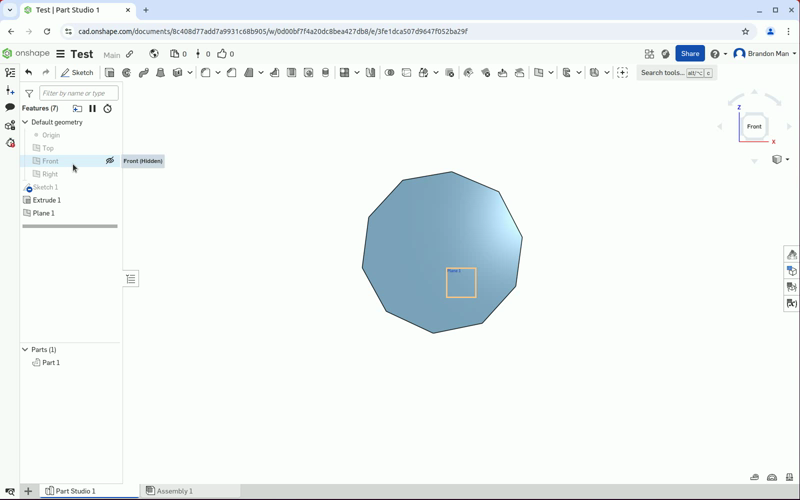
key(shift+s)
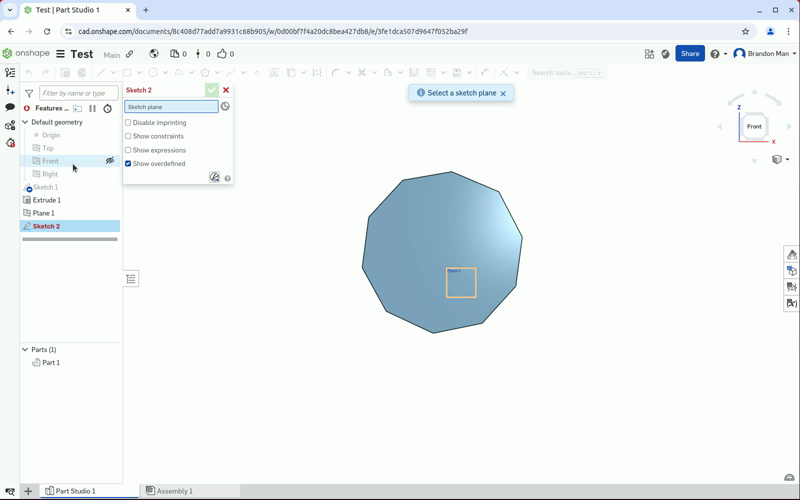
mouse_move(73, 215)
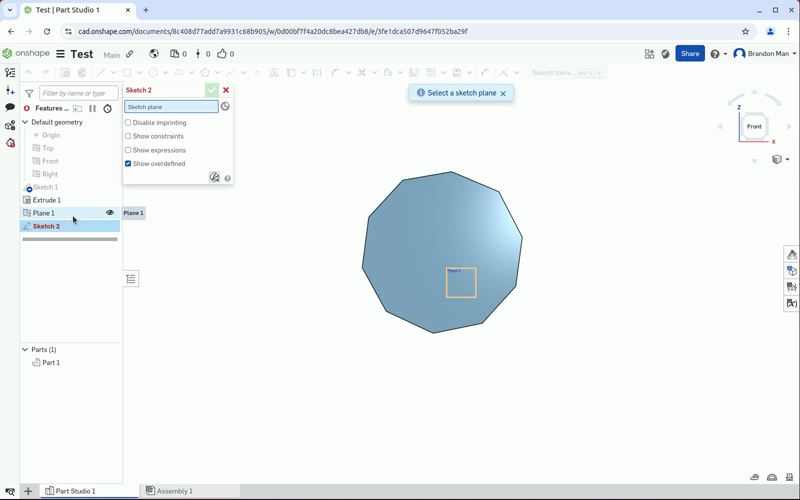
click(73, 215)
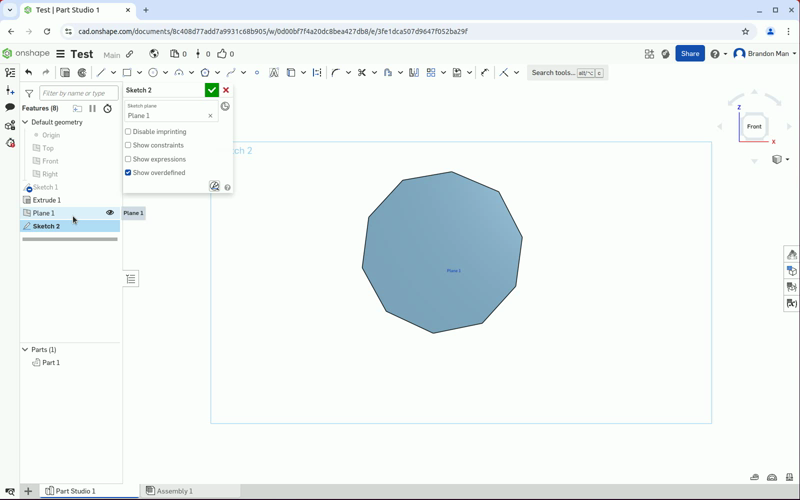
mouse_move(73, 352)
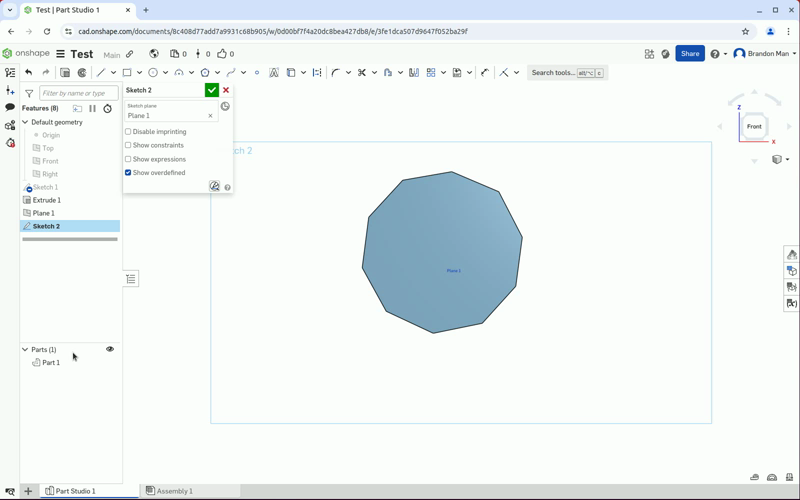
key(y)
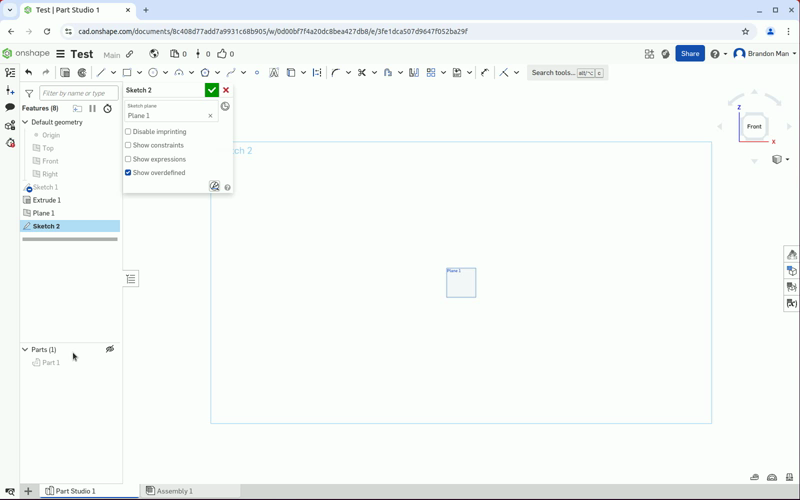
key(c)
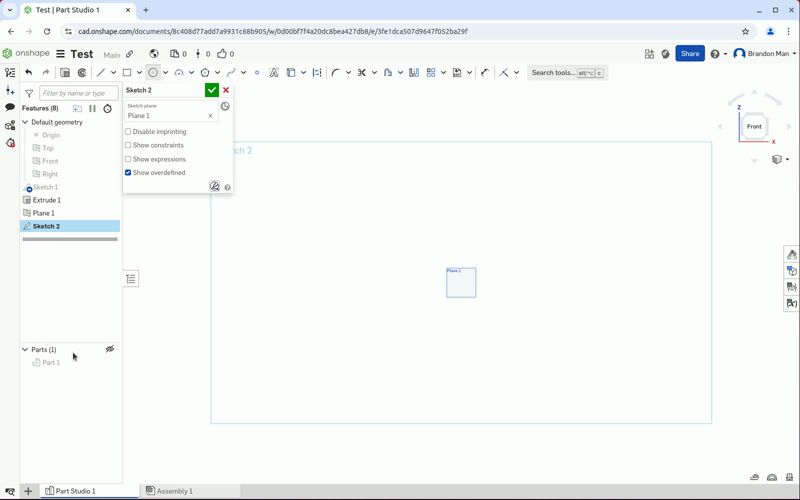
key_down(shift)
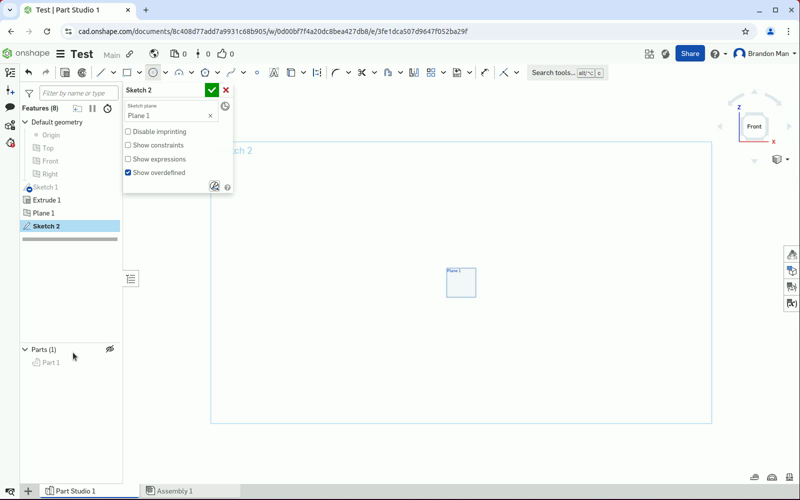
mouse_move(486, 199)
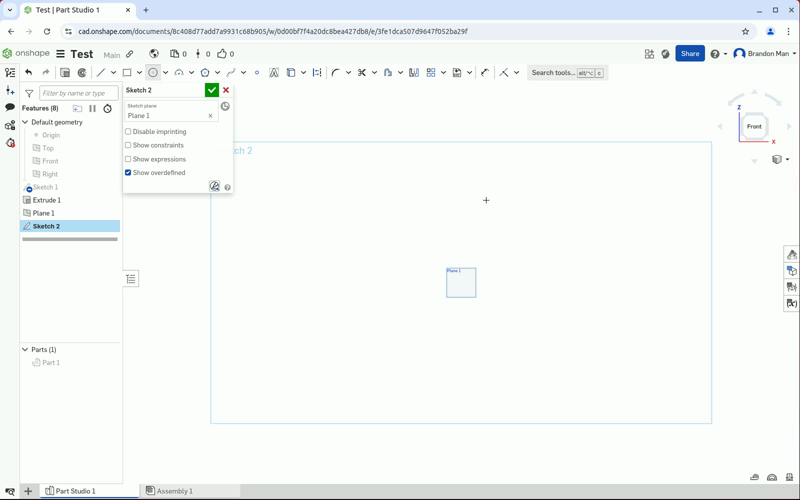
click(486, 199)
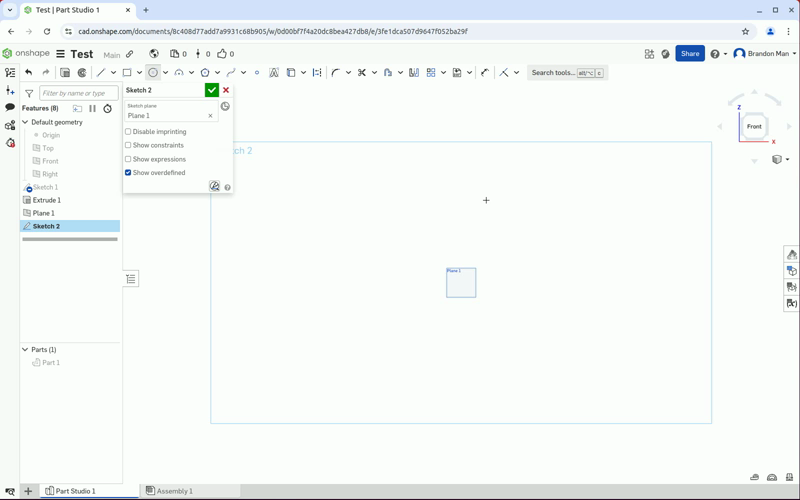
key_up(shift)
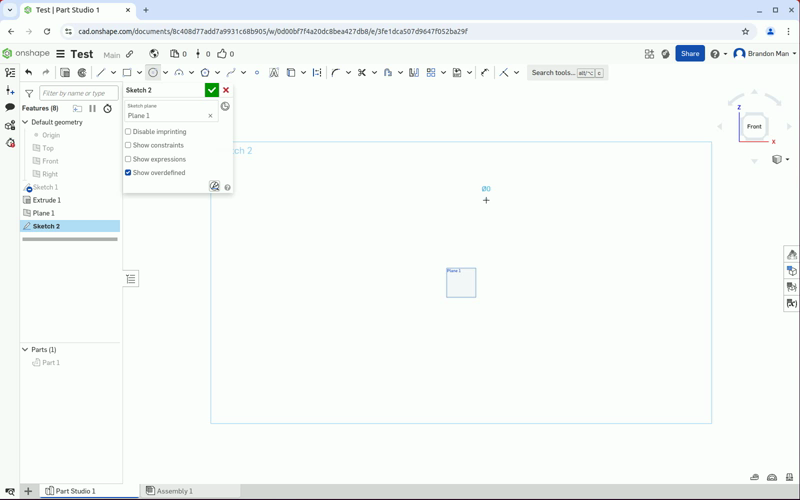
mouse_move(495, 199)
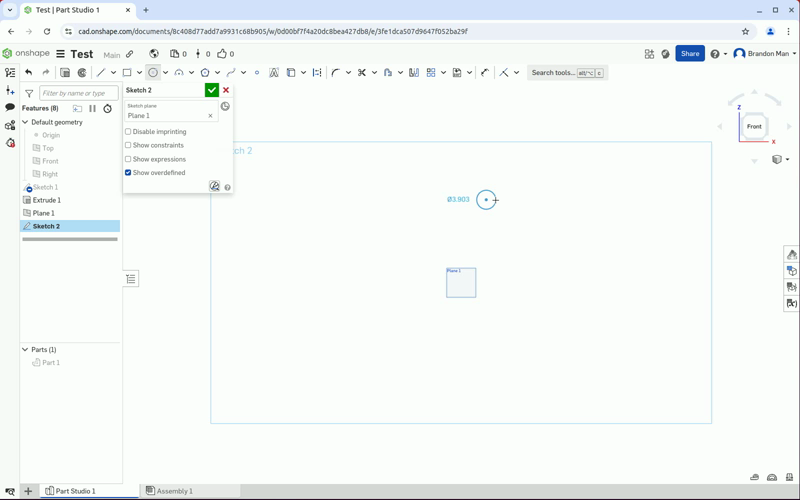
click(495, 199)
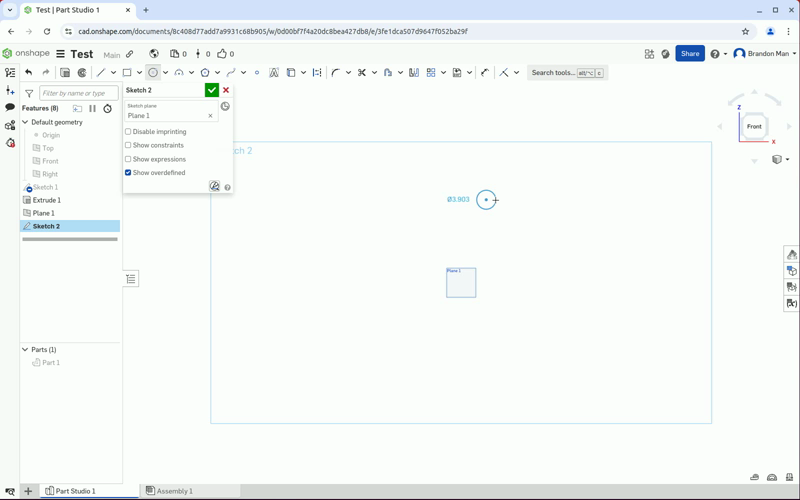
key(esc)
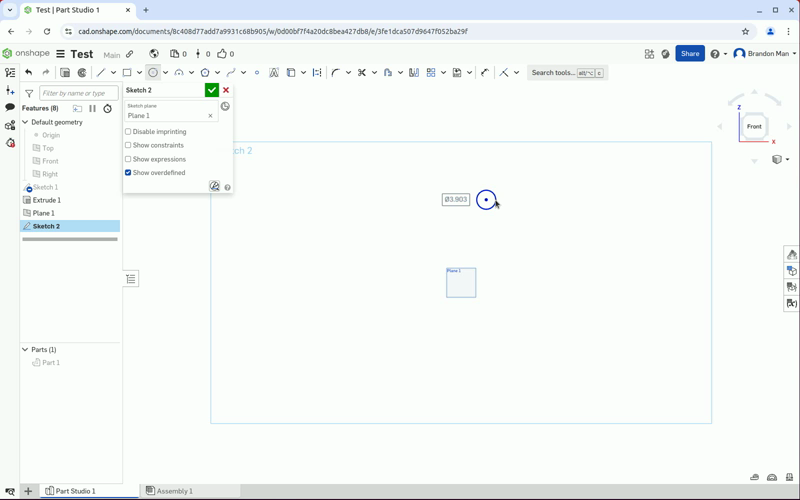
mouse_move(485, 193)
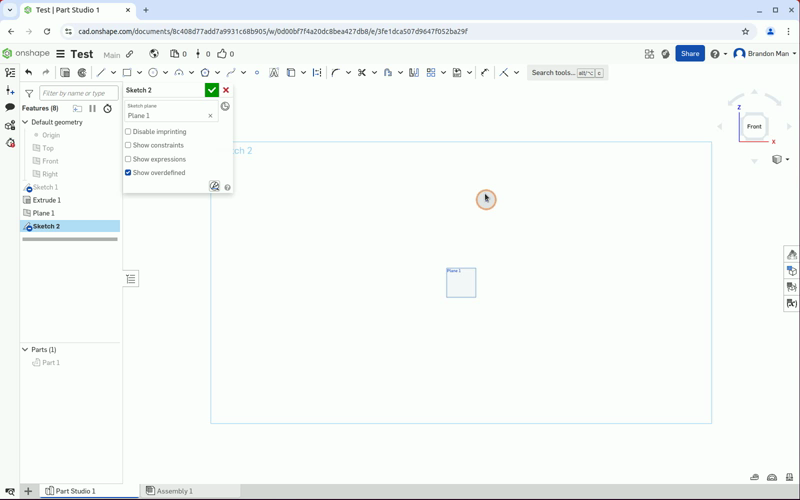
scroll(6)
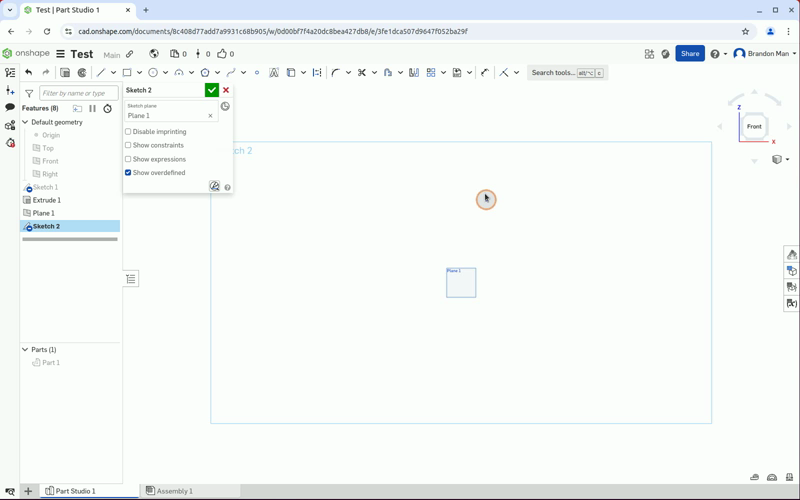
scroll(6)
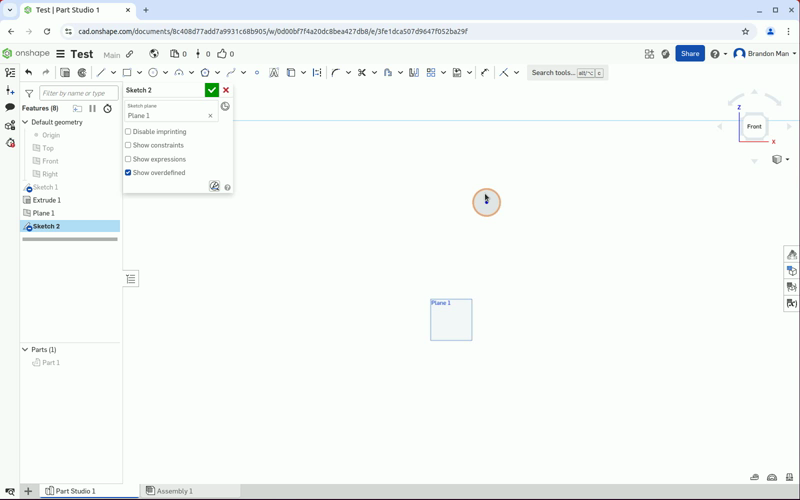
scroll(6)
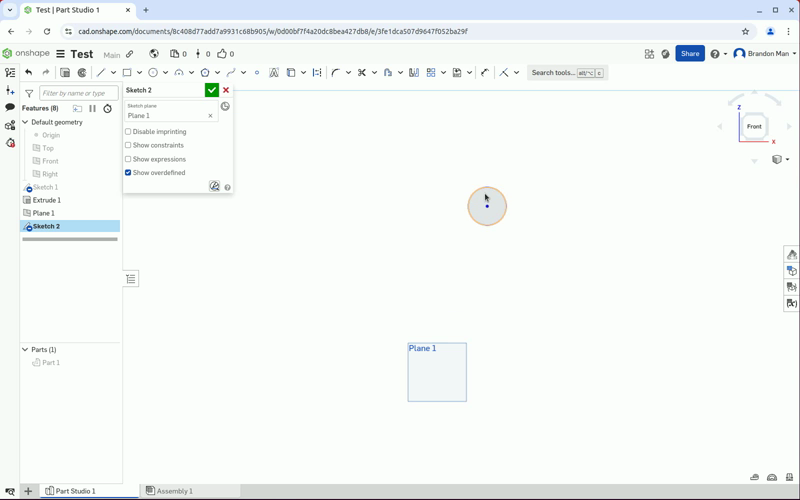
scroll(6)
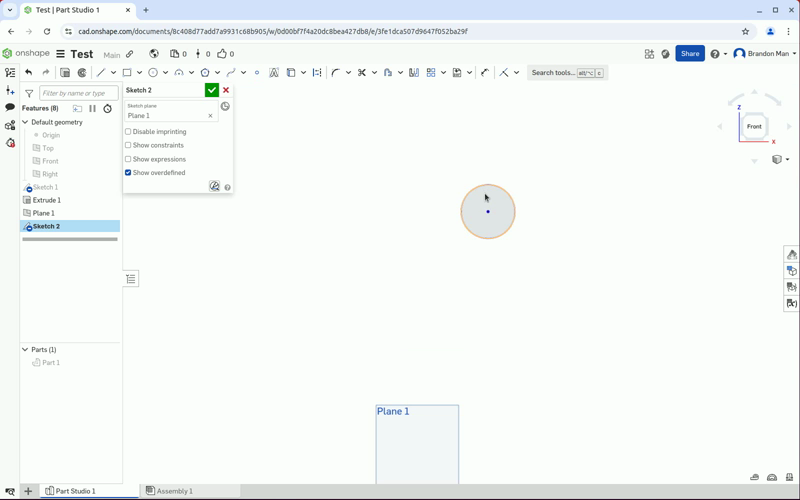
scroll(6)
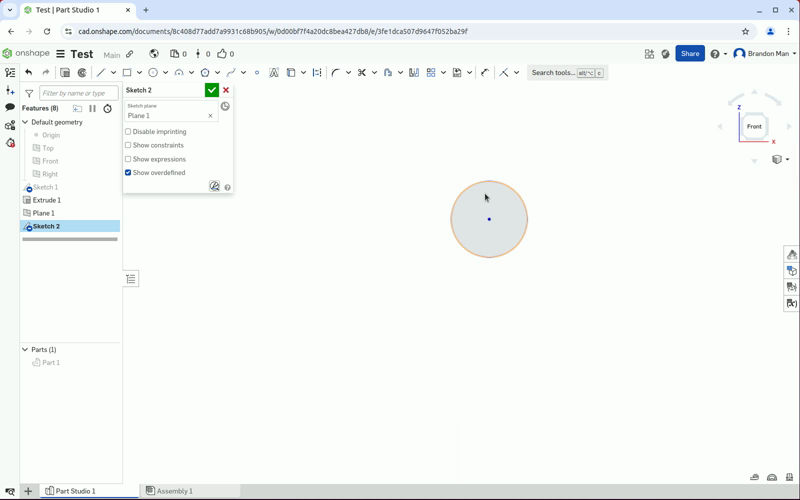
scroll(6)
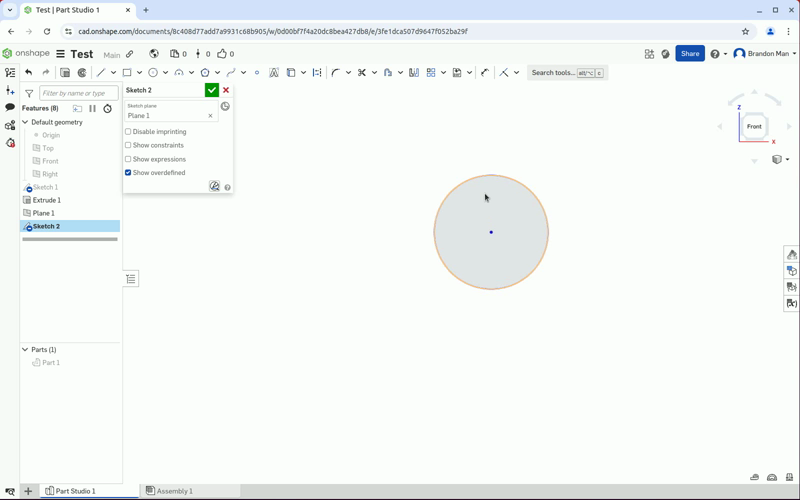
scroll(6)
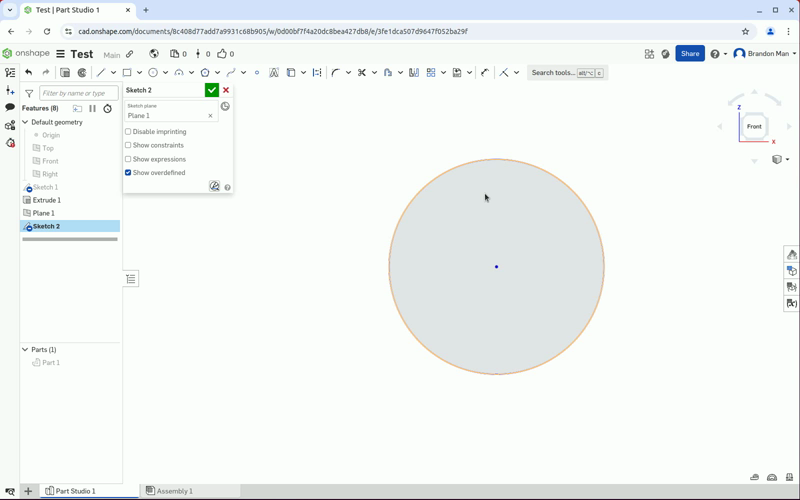
click(485, 193)
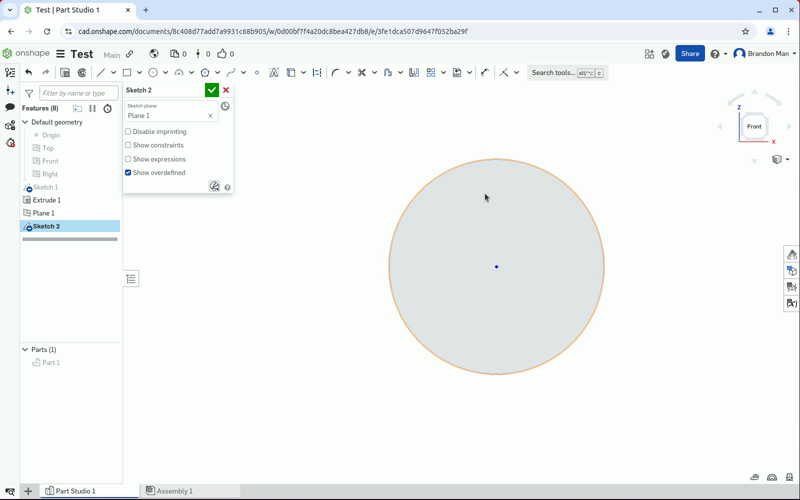
scroll(-6)
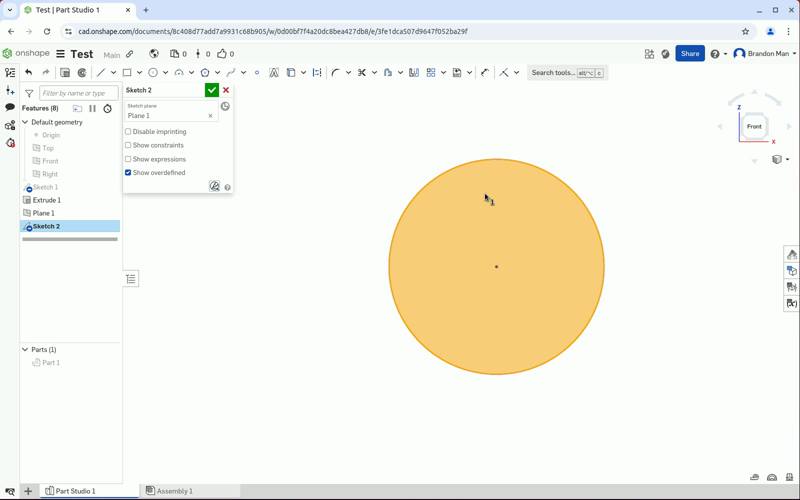
scroll(-6)
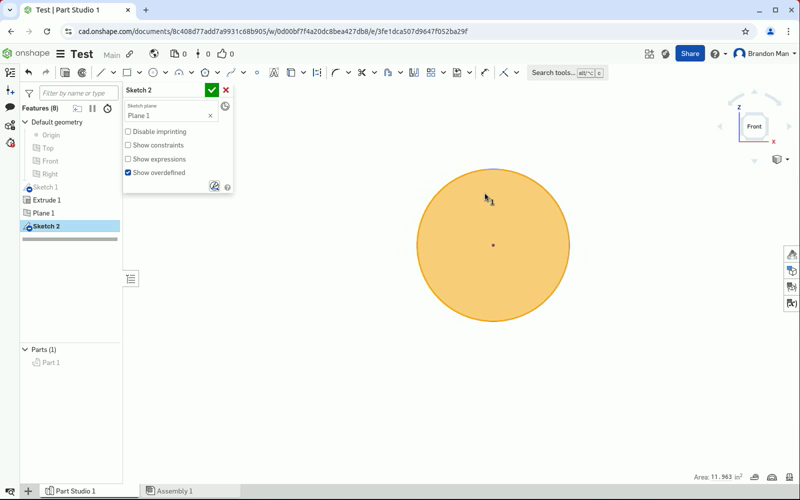
scroll(-6)
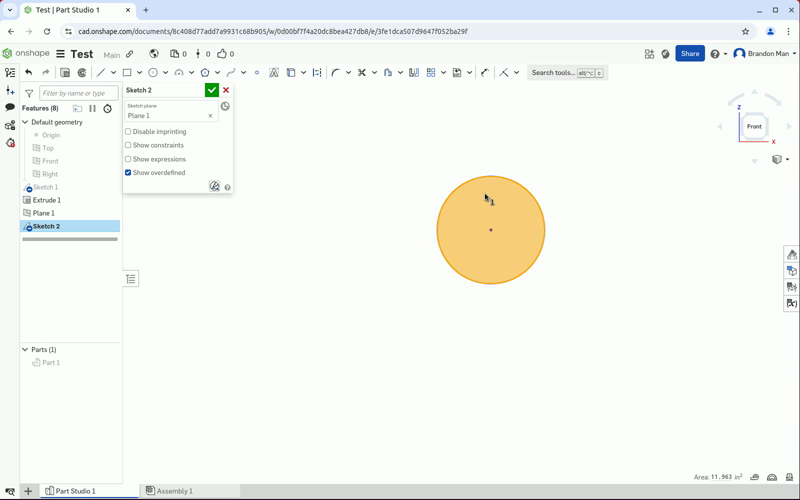
scroll(-6)
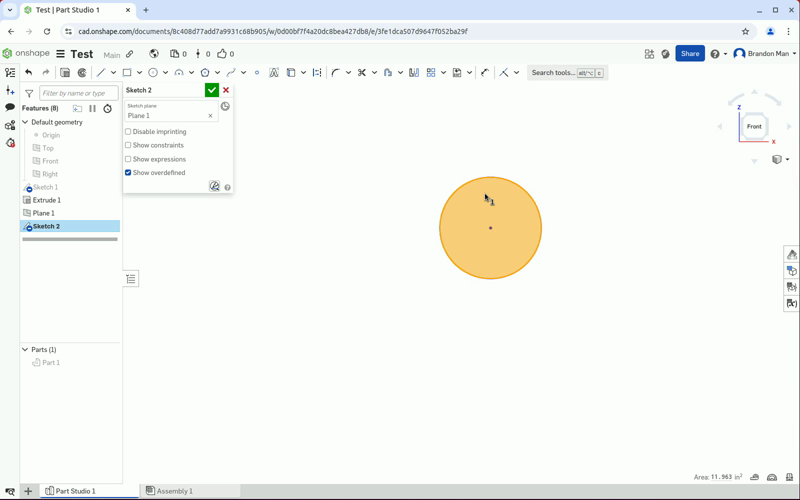
scroll(-6)
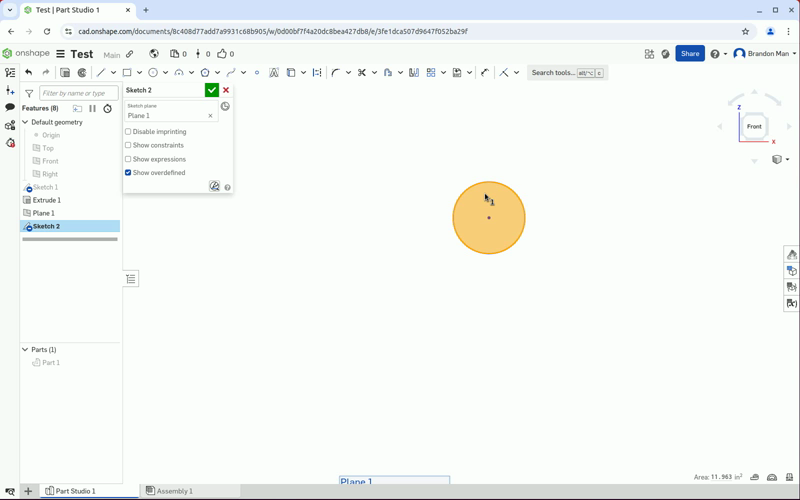
scroll(-6)
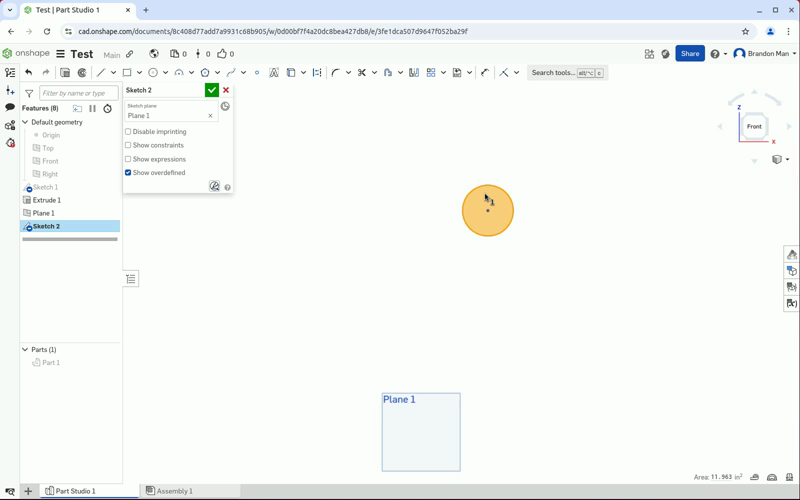
scroll(-6)
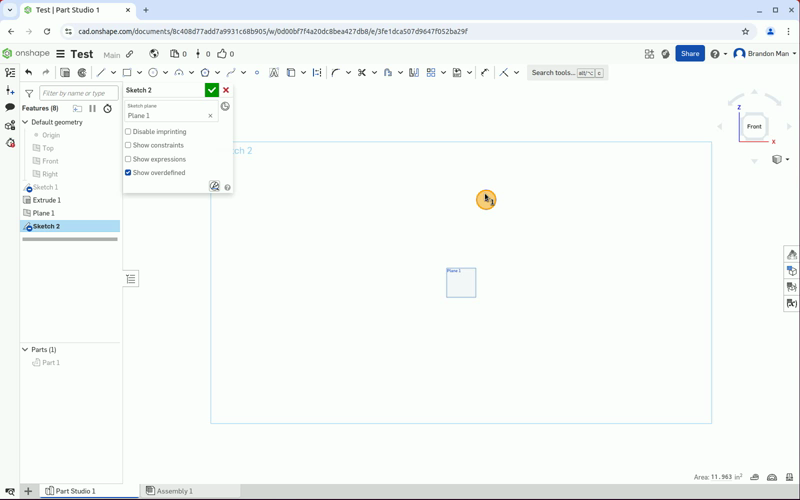
mouse_move(73, 352)
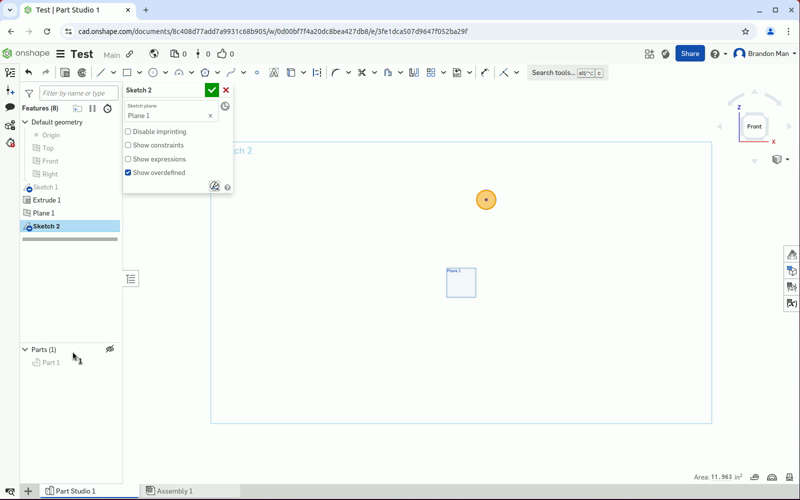
key(shift+y)
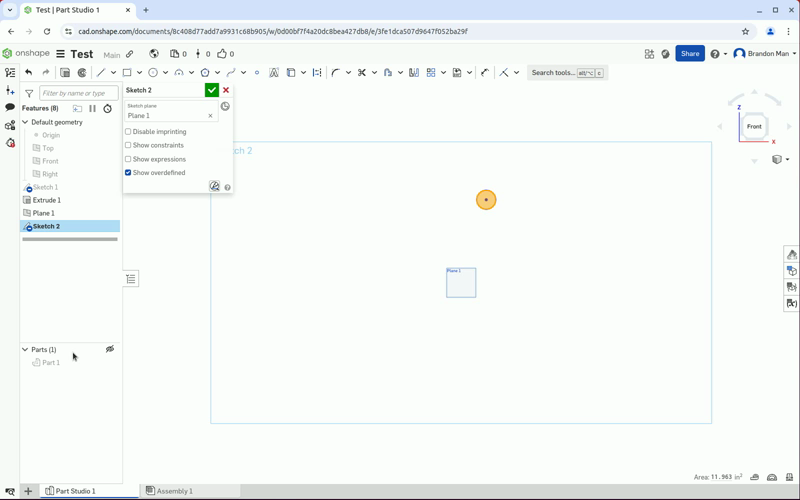
key(shift+e)
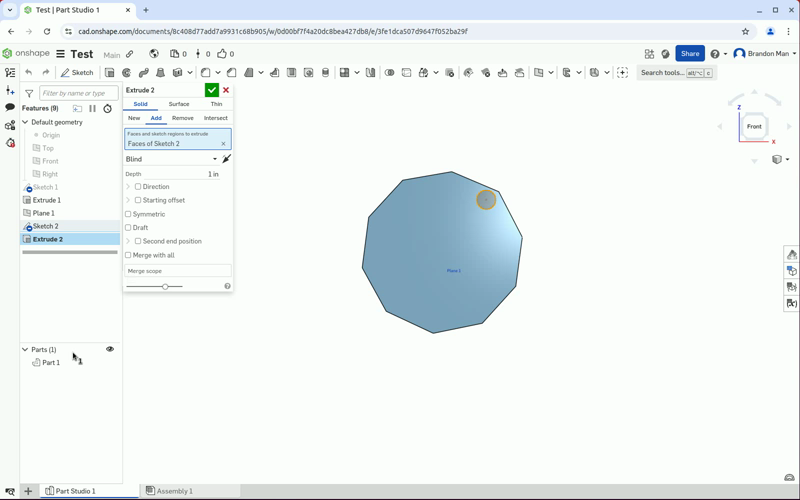
mouse_move(143, 106)
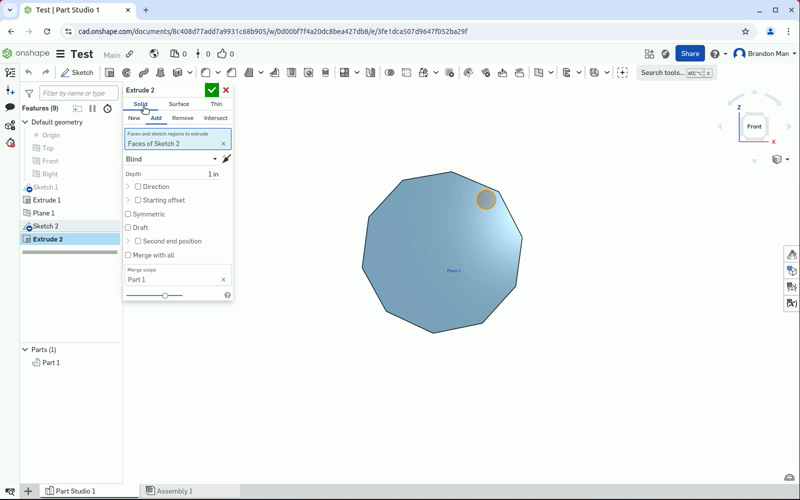
click(143, 106)
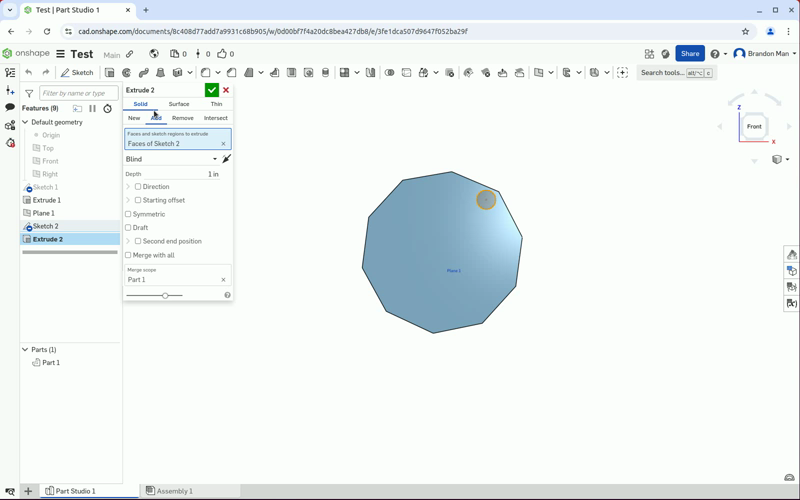
mouse_move(186, 120)
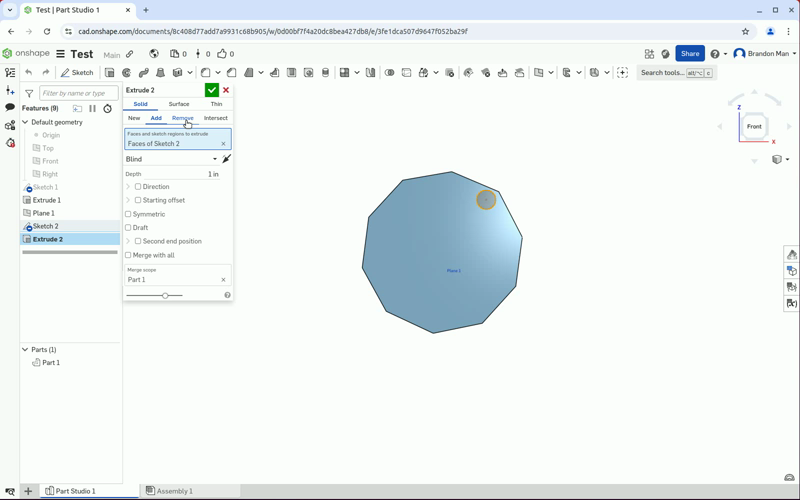
click(186, 120)
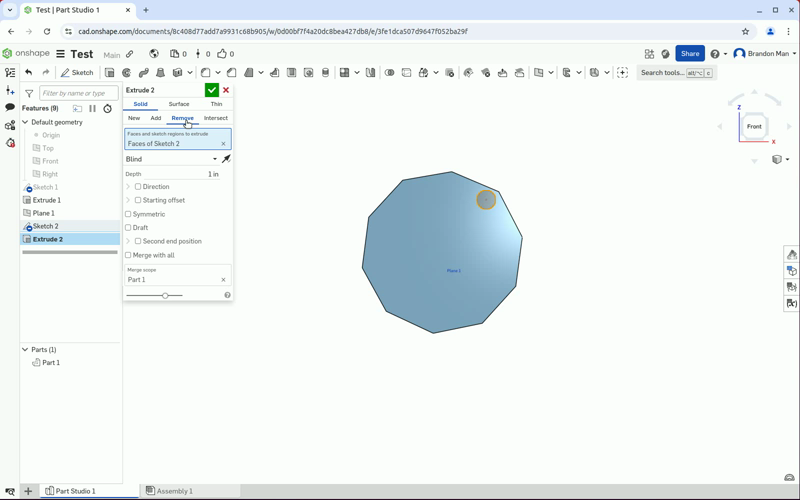
key(tab, 4)
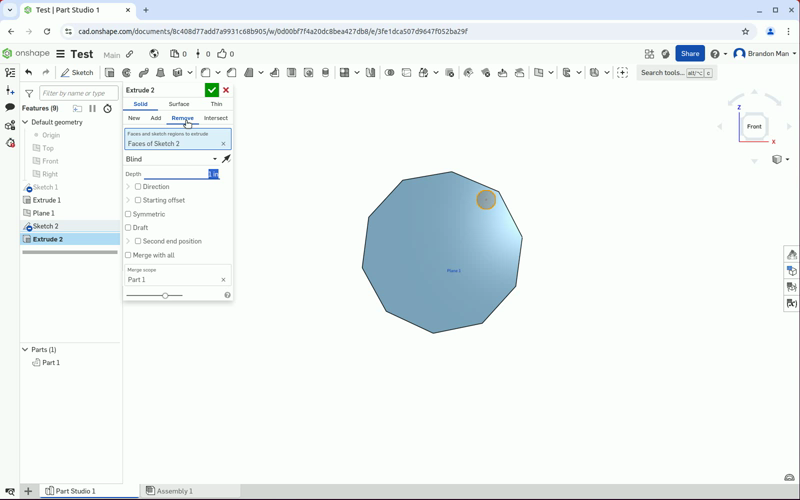
text(17.331)
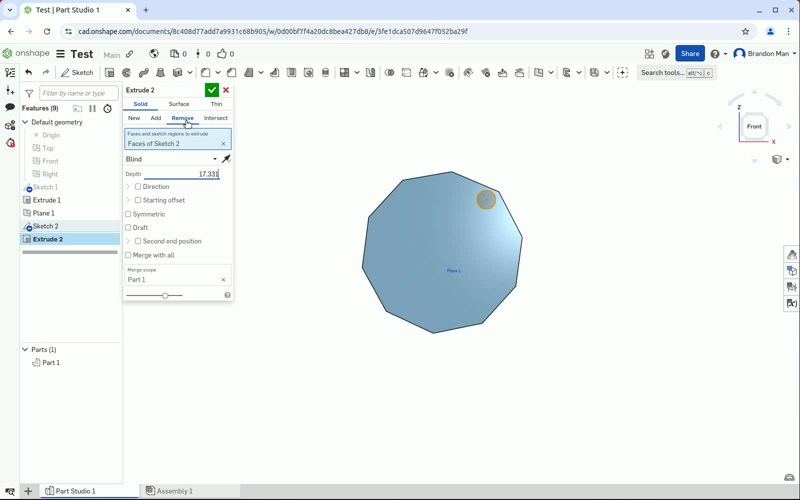
key(tab, 6)
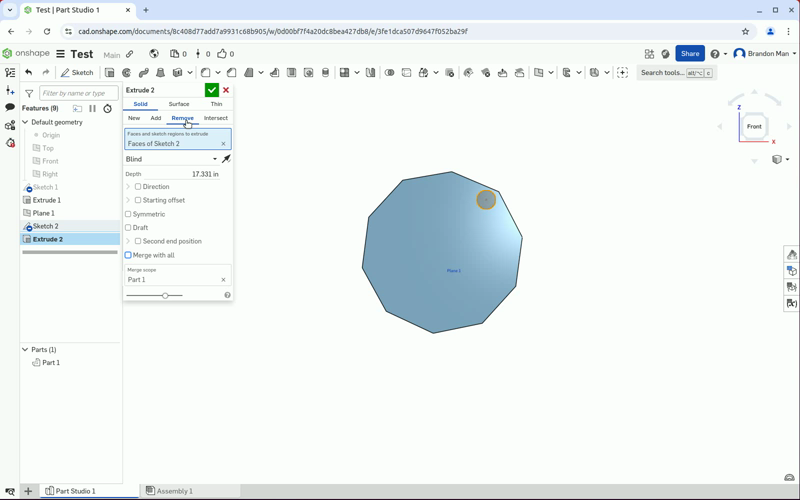
key(space)
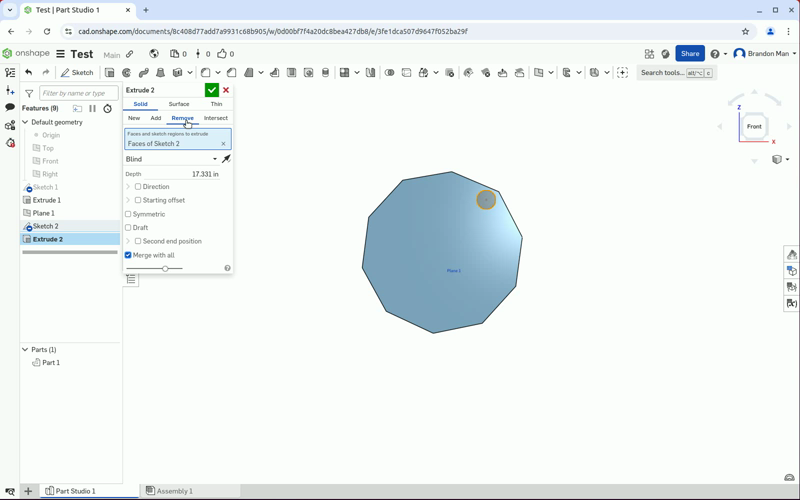
key(enter)
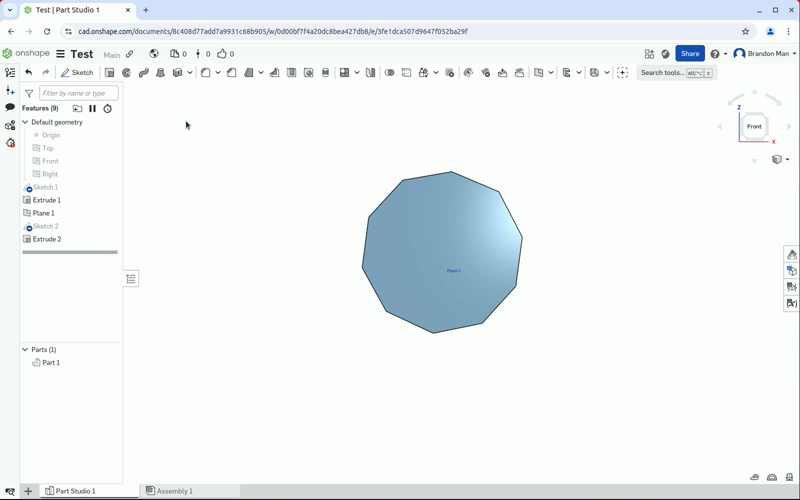
key(shift+h)
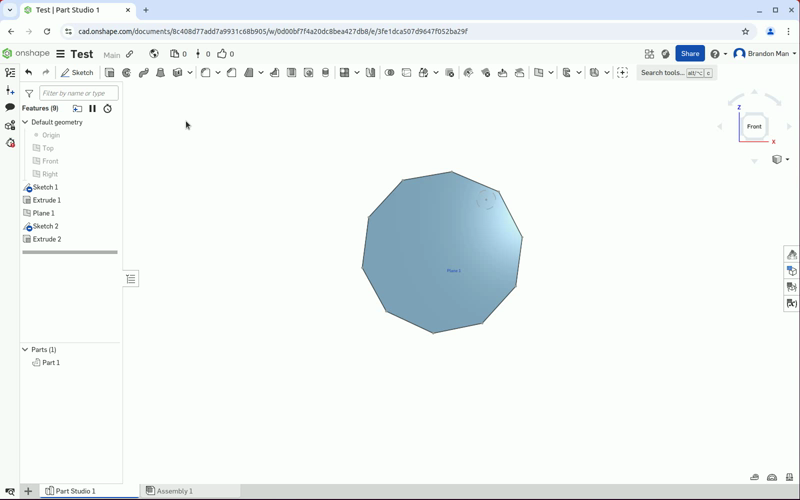
key(shift+h)
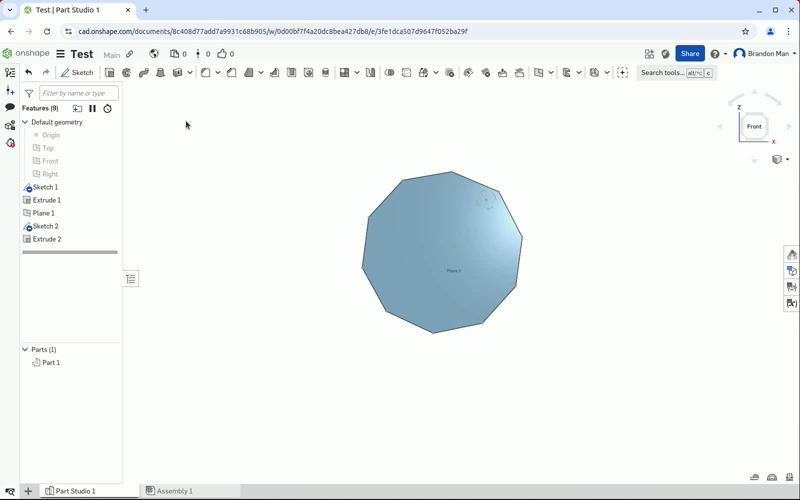
key(shift+7)
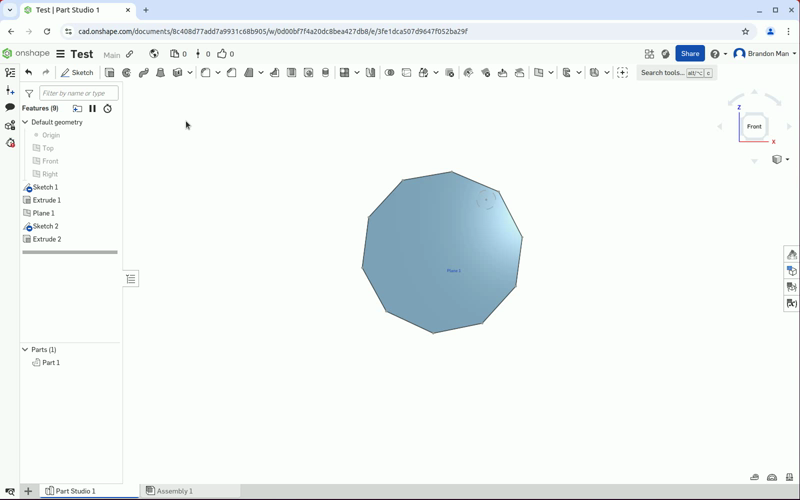
key(left, 2)
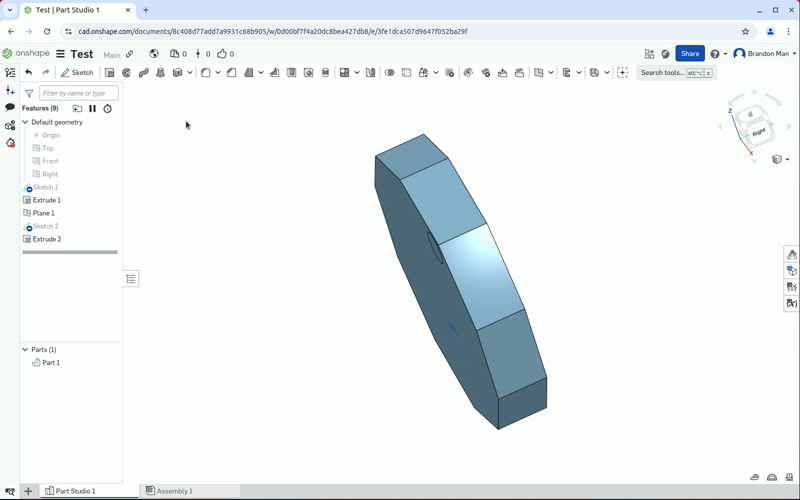
key(down, 2)
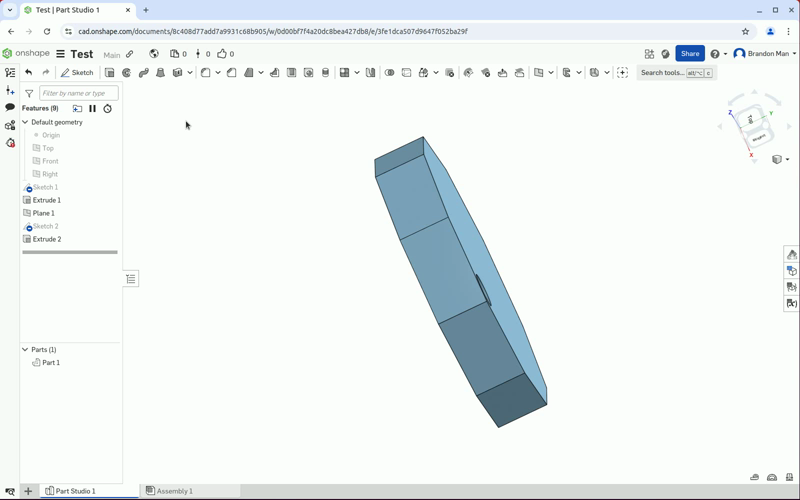
key(up, 2)
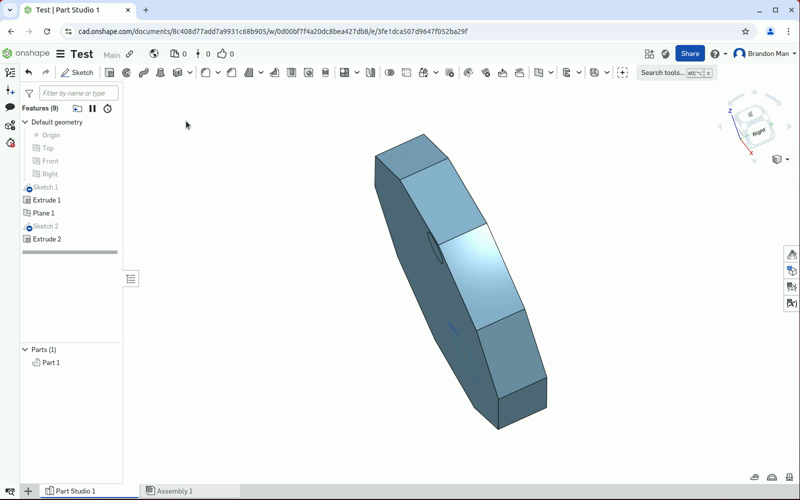
key(right, 2)
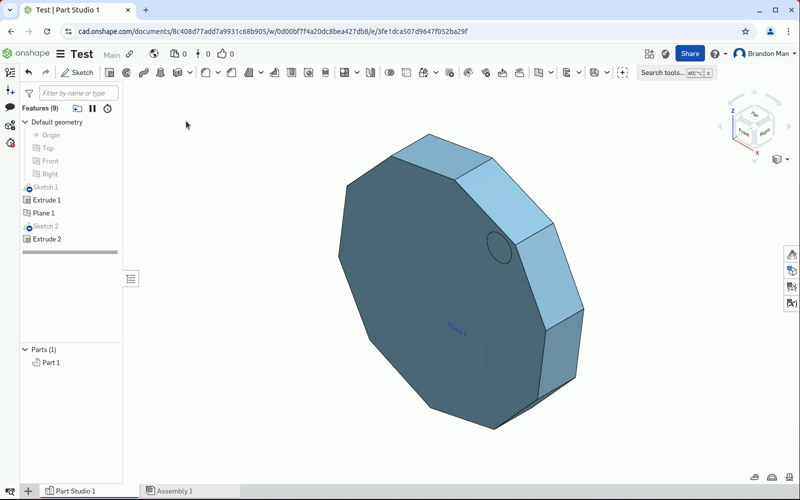
mouse_move(73, 189)
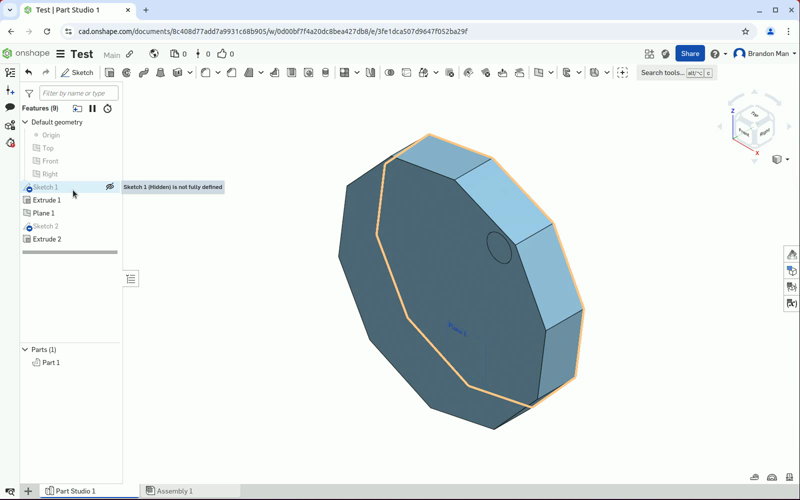
click(73, 189)